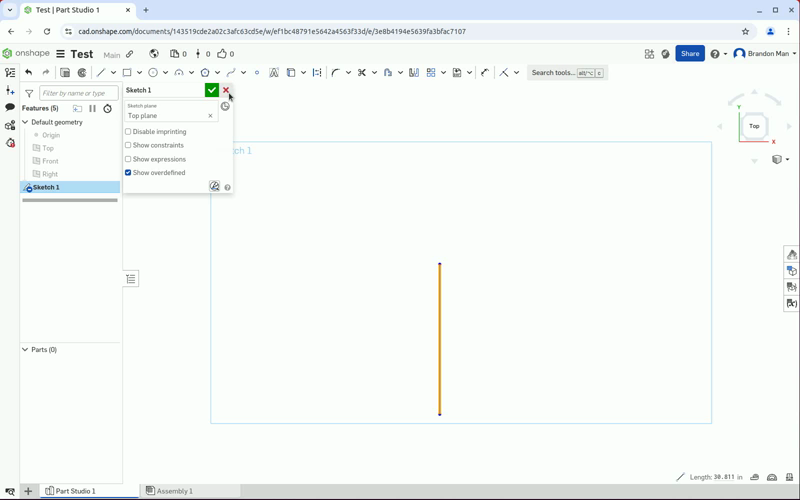
key(shift+h)
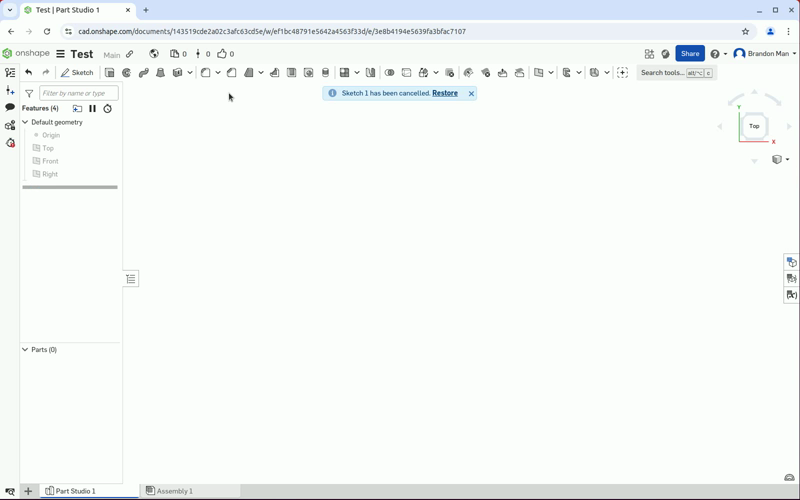
mouse_move(73, 352)
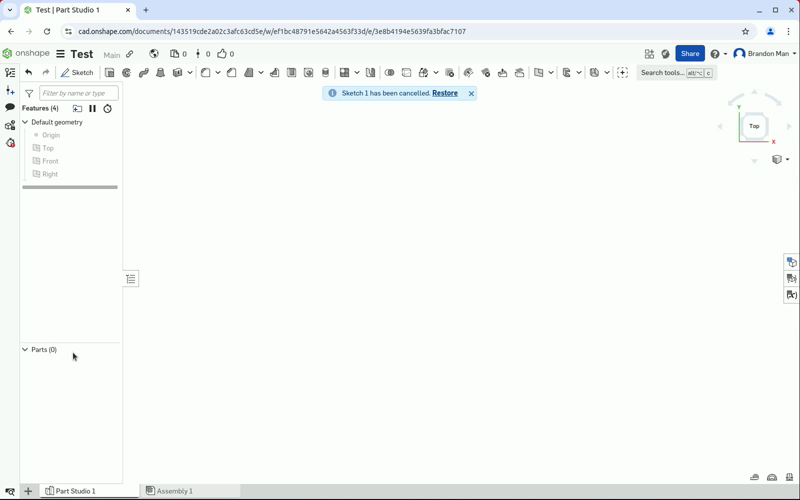
key(y)
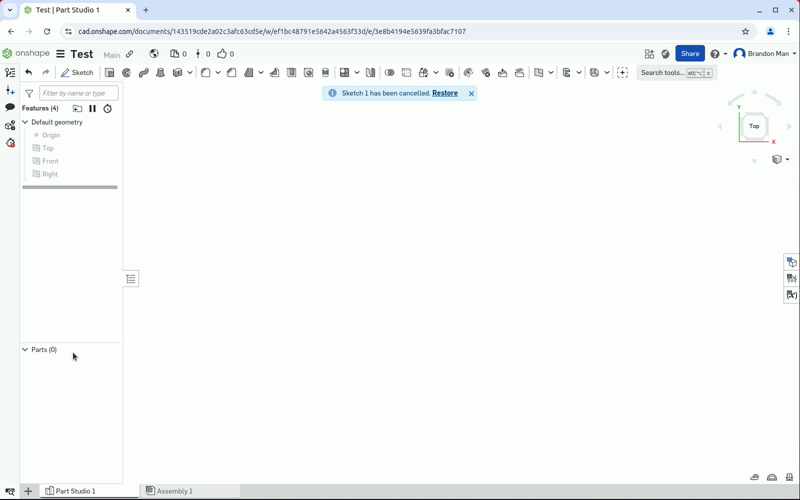
key(shift+p)
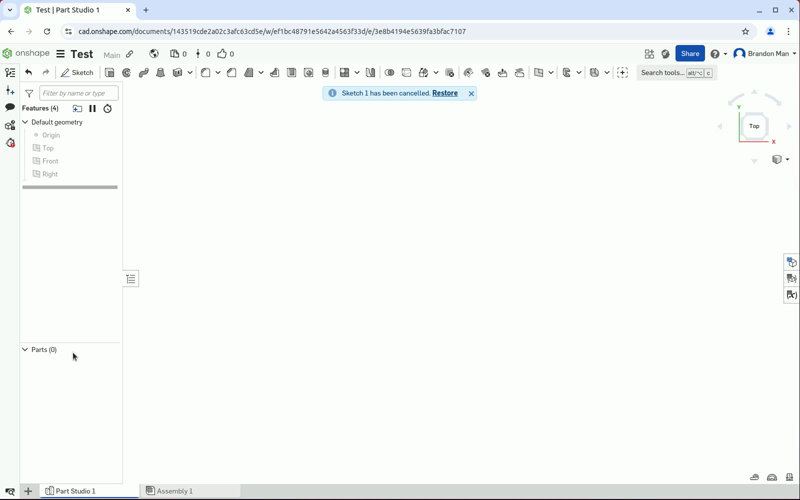
key(space)
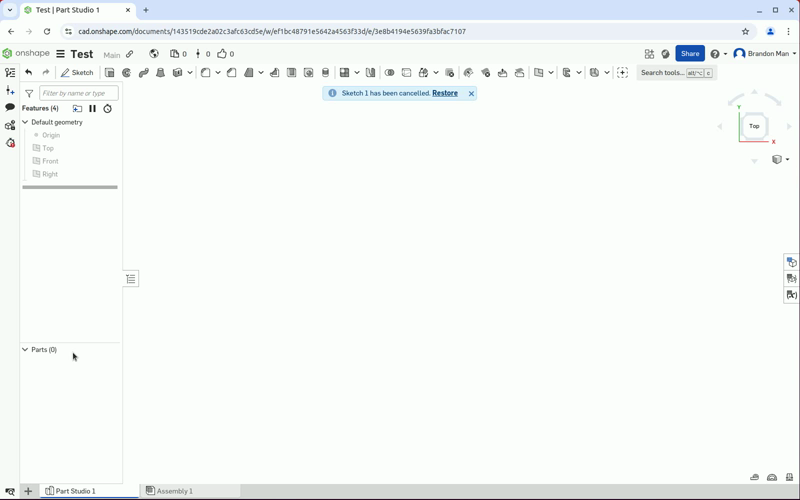
key_down(shift)
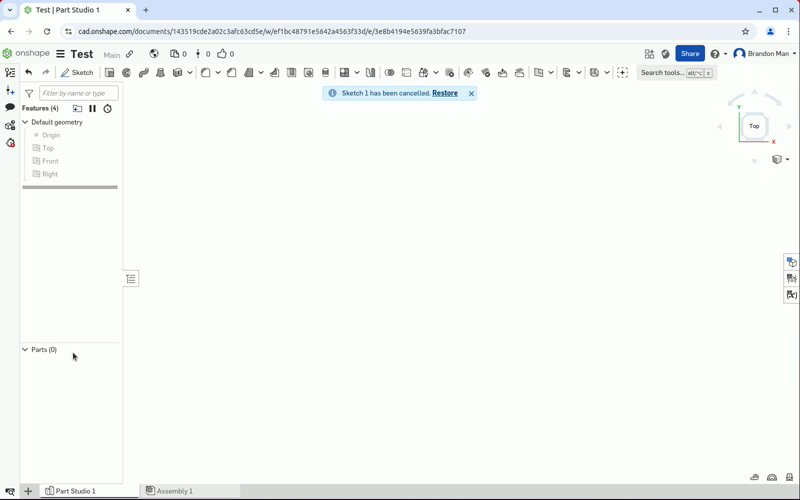
key(up)
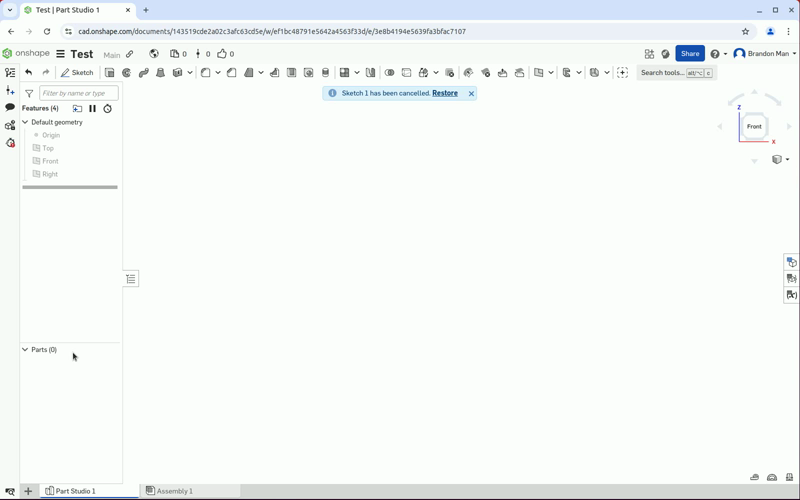
key_up(shift)
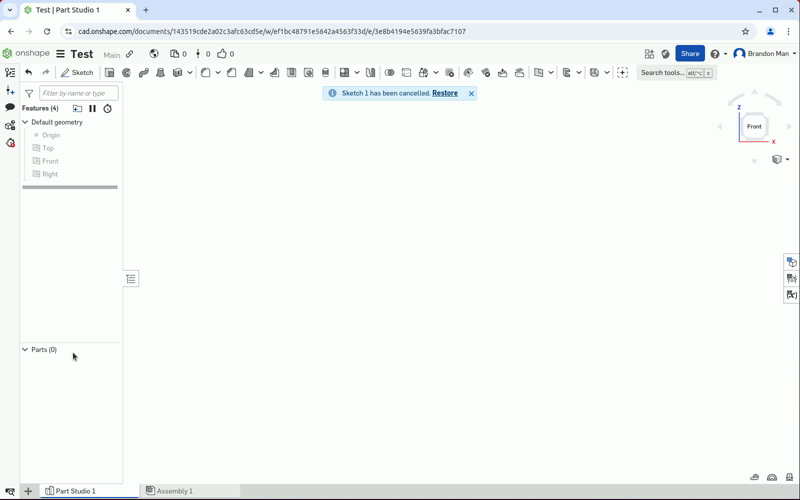
mouse_move(73, 352)
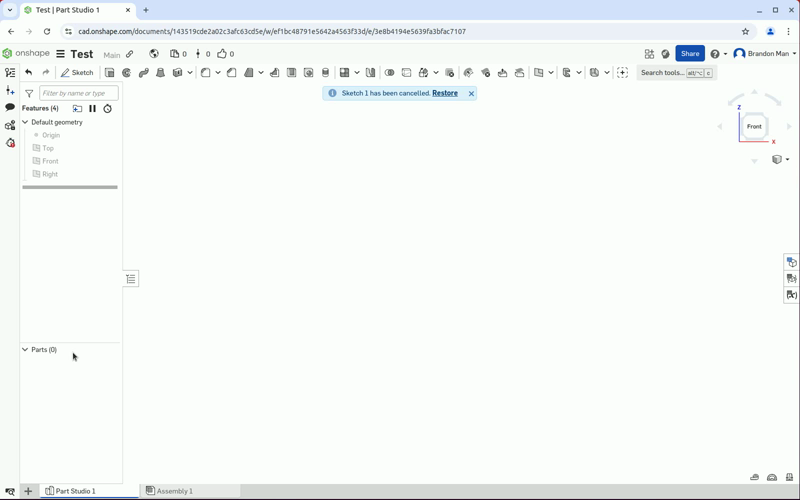
key(shift+y)
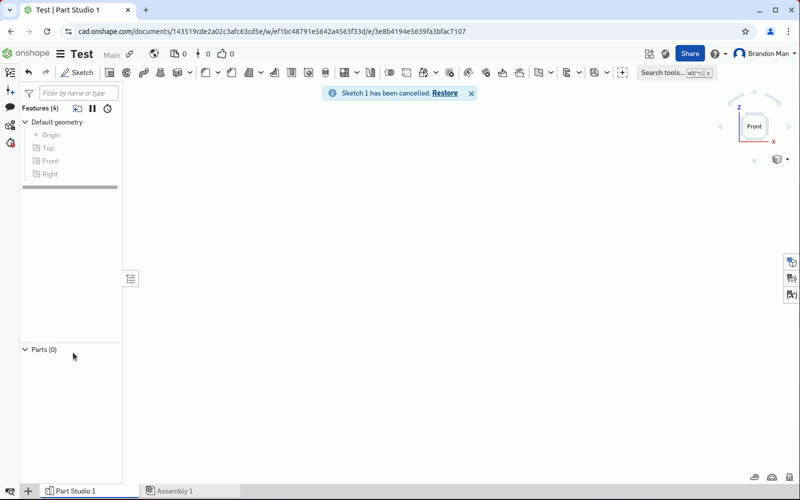
key(shift+s)
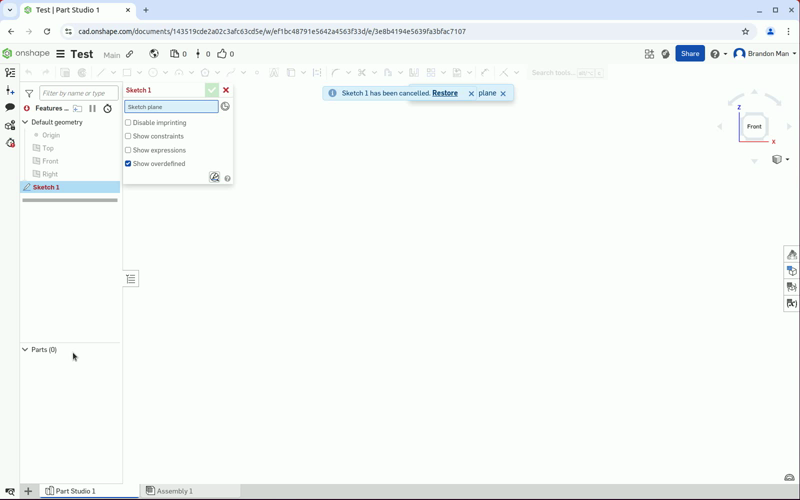
mouse_move(73, 163)
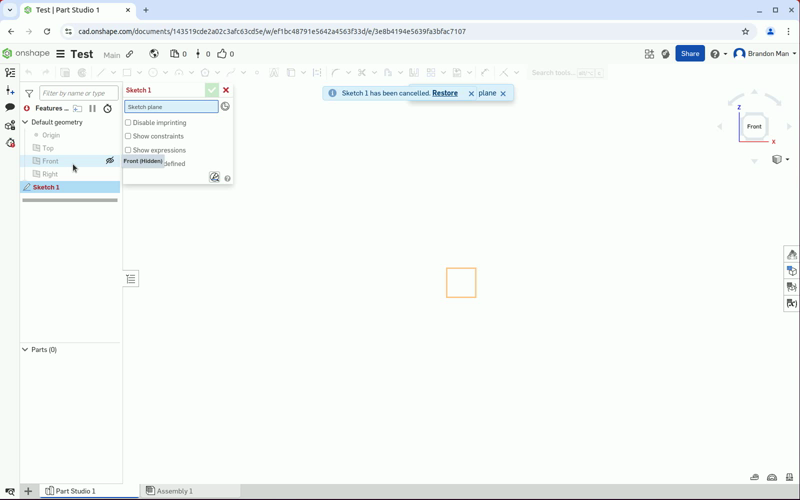
click(73, 163)
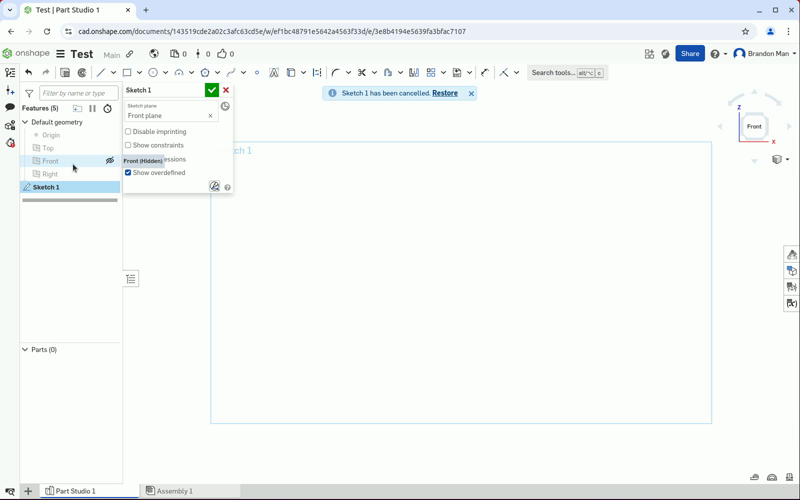
mouse_move(73, 352)
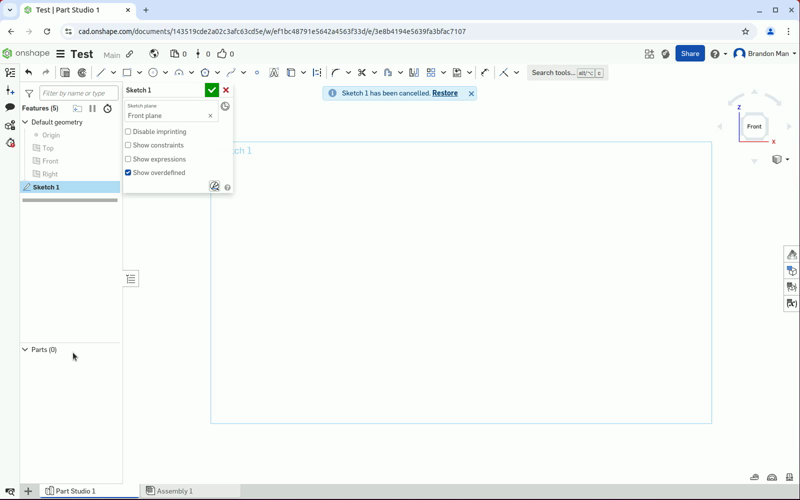
key(y)
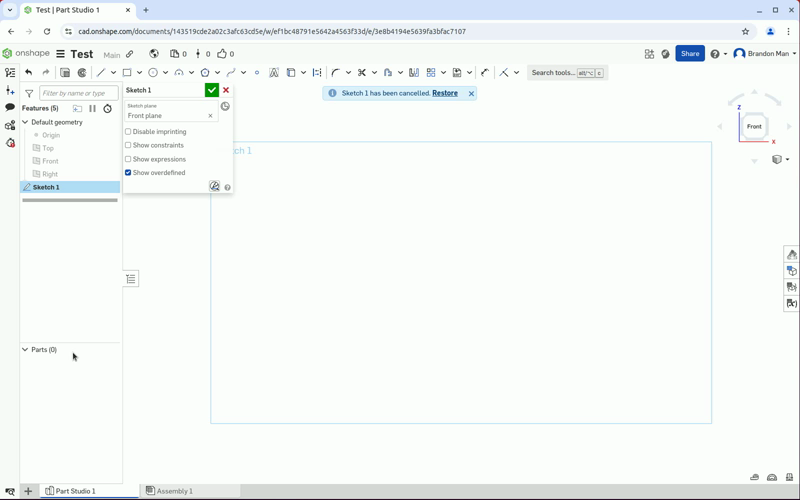
key(l)
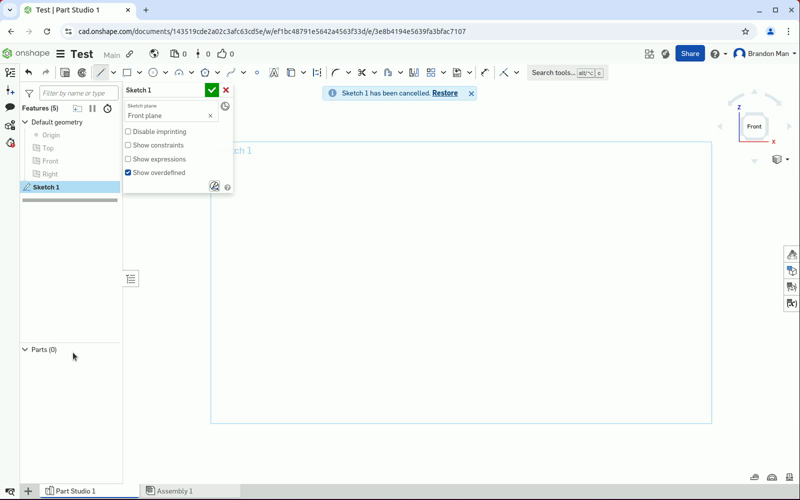
key_down(shift)
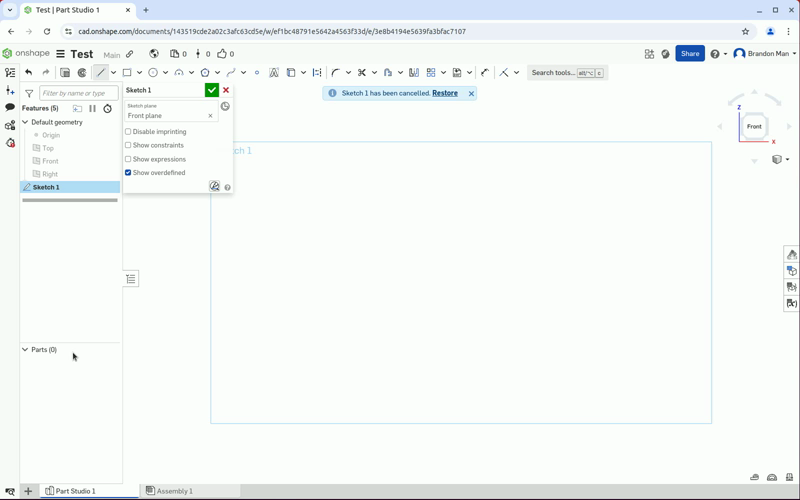
mouse_move(372, 348)
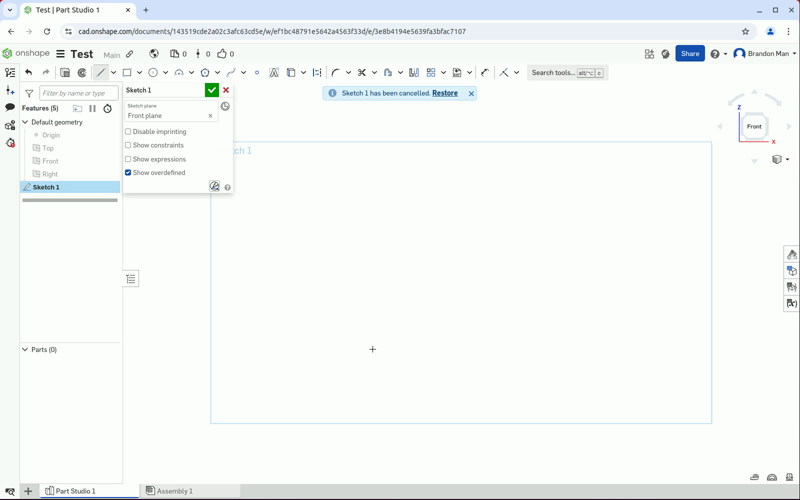
click(372, 348)
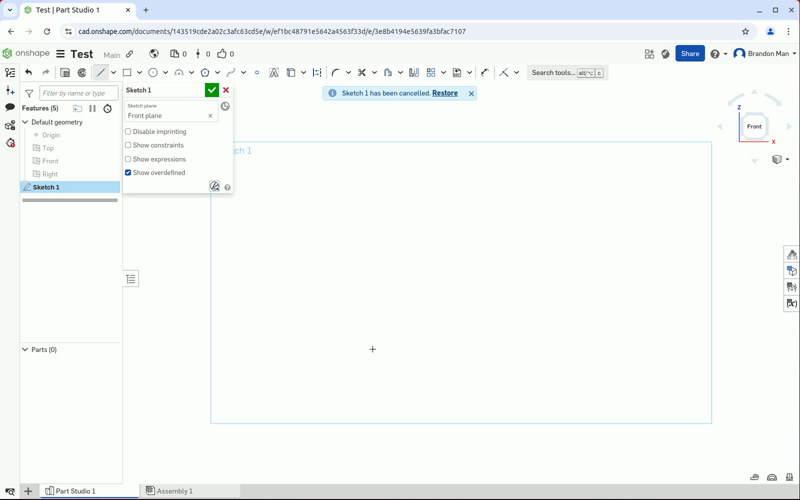
key_up(shift)
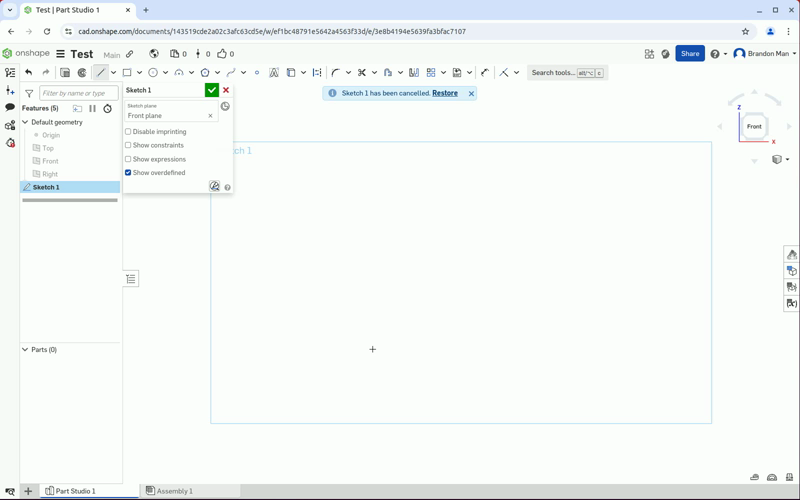
key_down(shift)
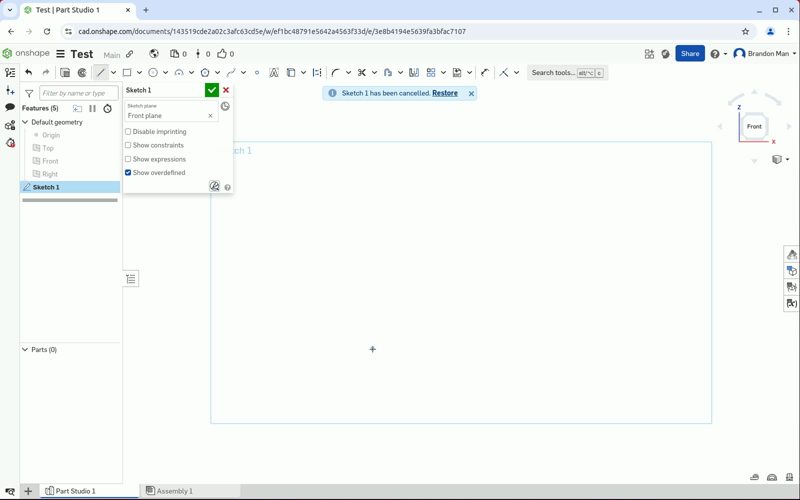
mouse_move(572, 348)
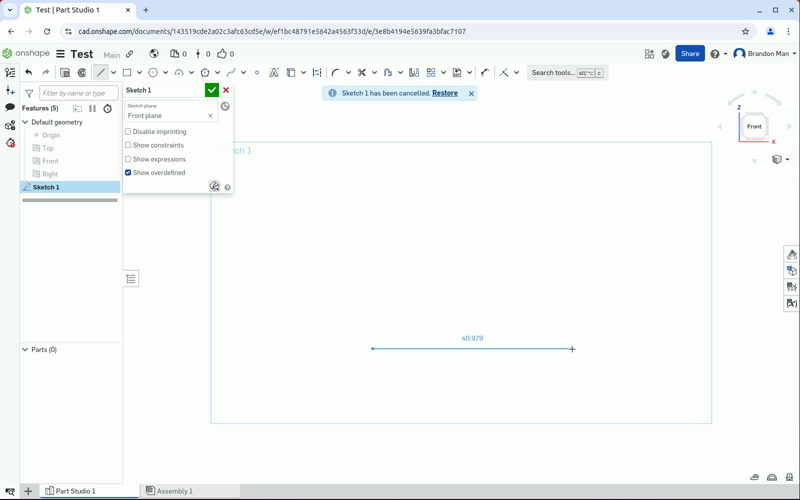
click(572, 348)
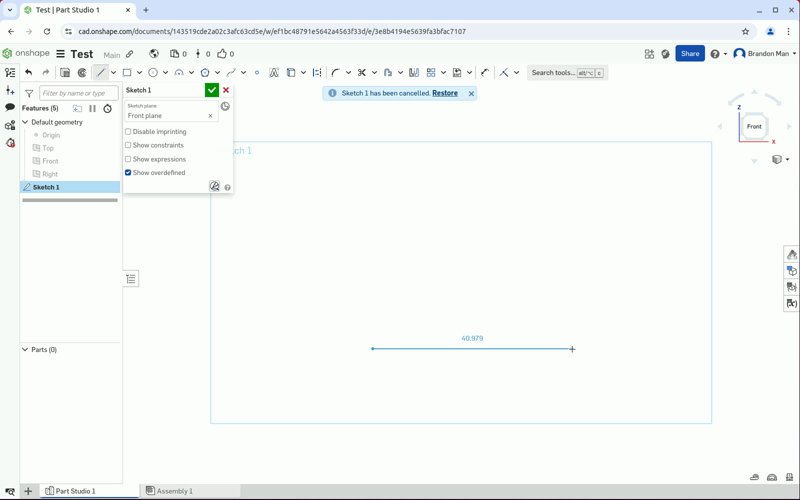
key_up(shift)
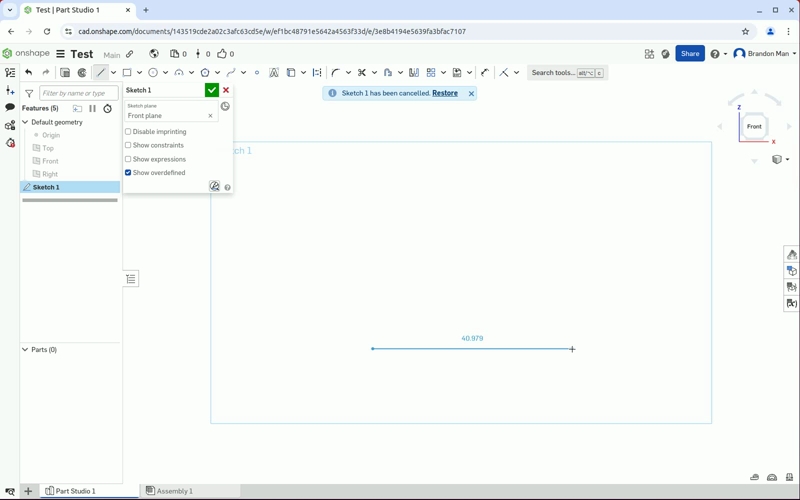
key_down(shift)
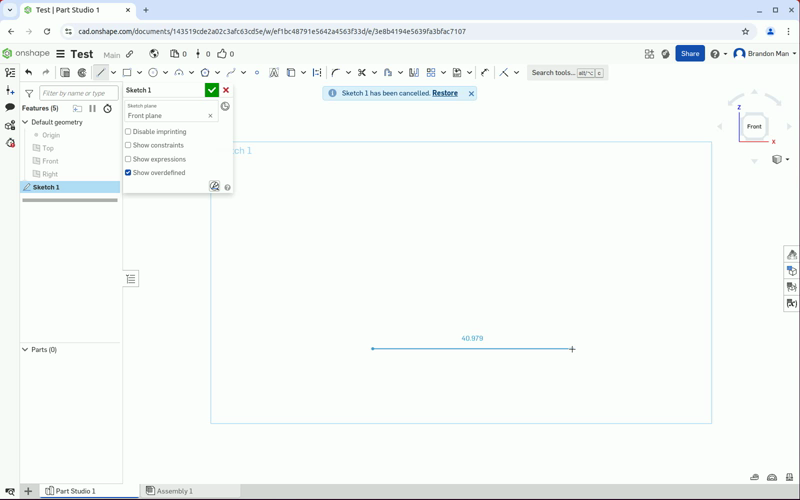
mouse_move(572, 268)
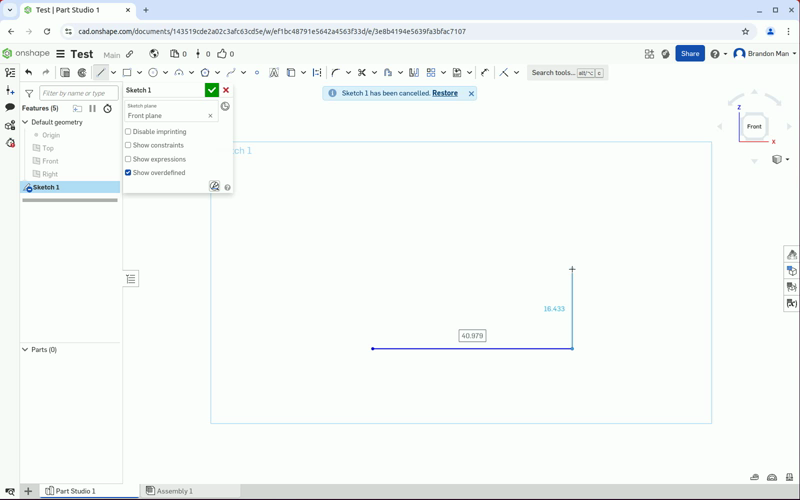
click(572, 268)
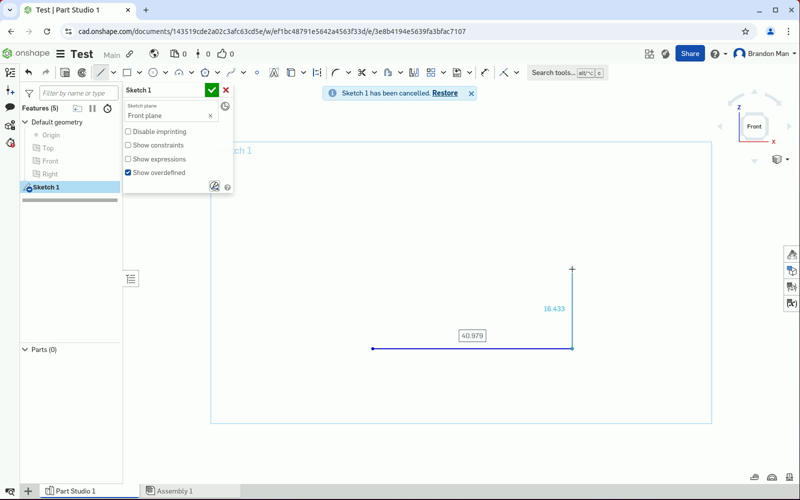
key_up(shift)
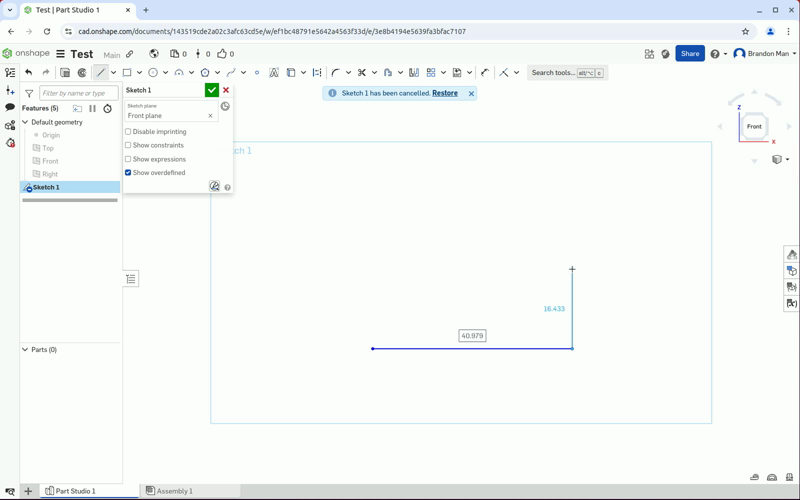
key_down(shift)
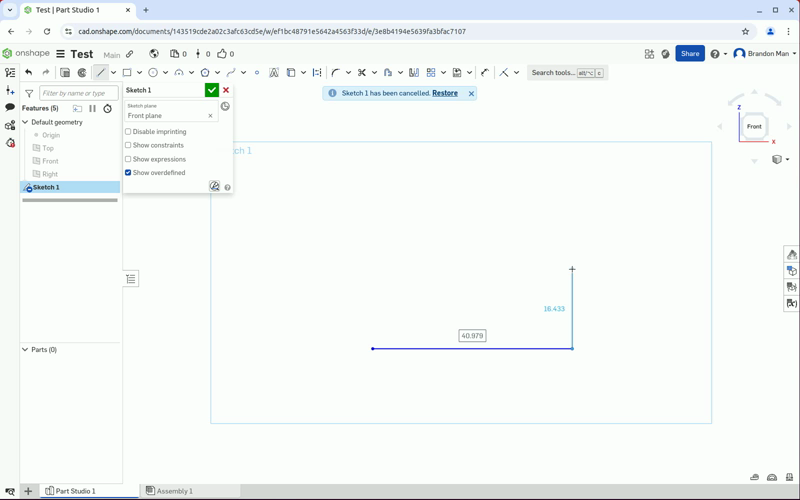
mouse_move(372, 268)
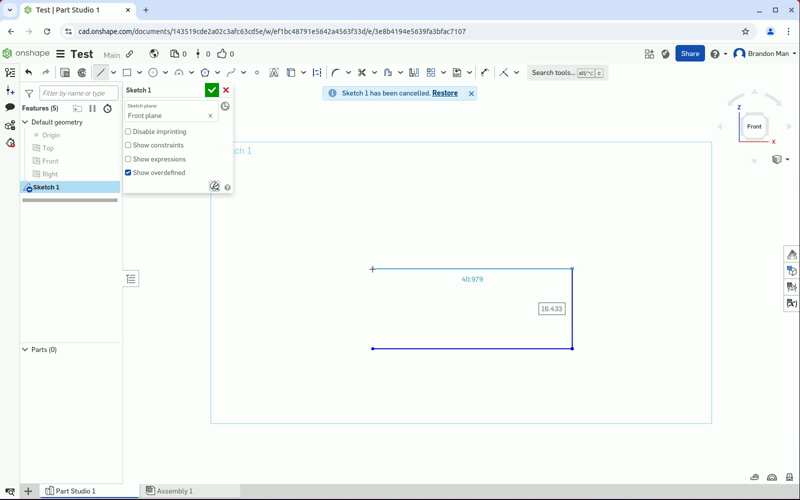
click(372, 268)
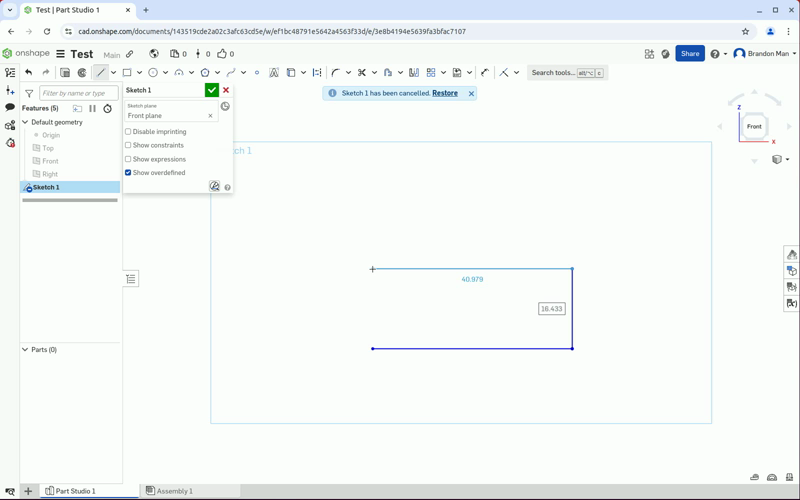
key_up(shift)
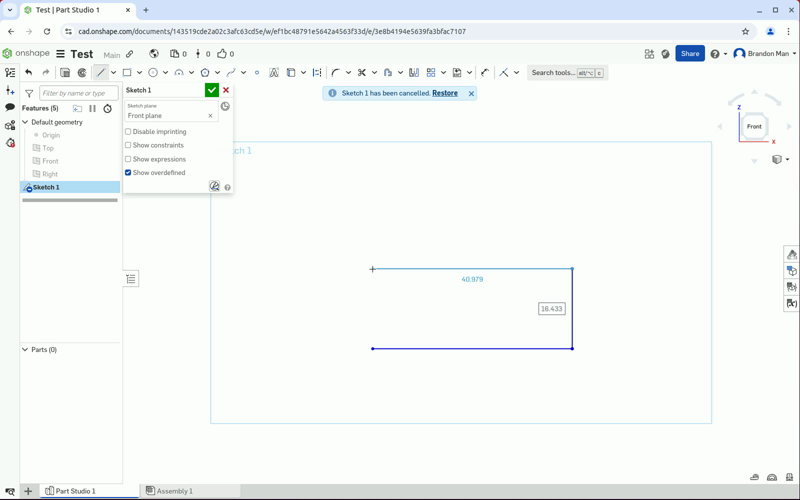
key_down(shift)
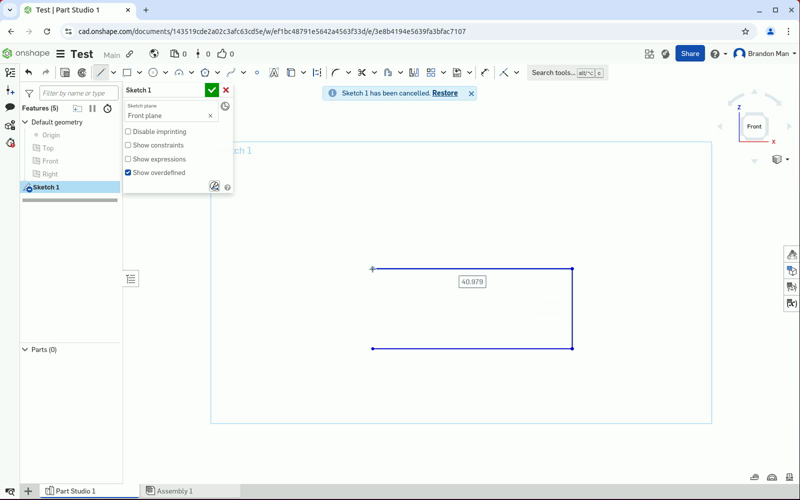
mouse_move(372, 348)
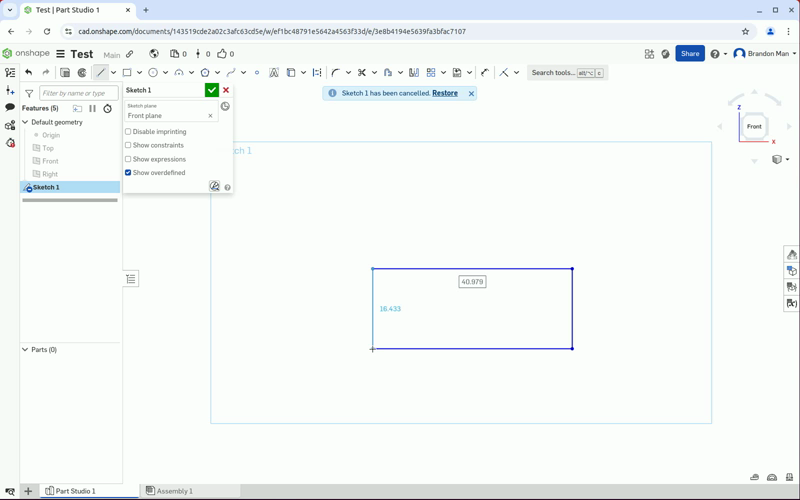
key_up(shift)
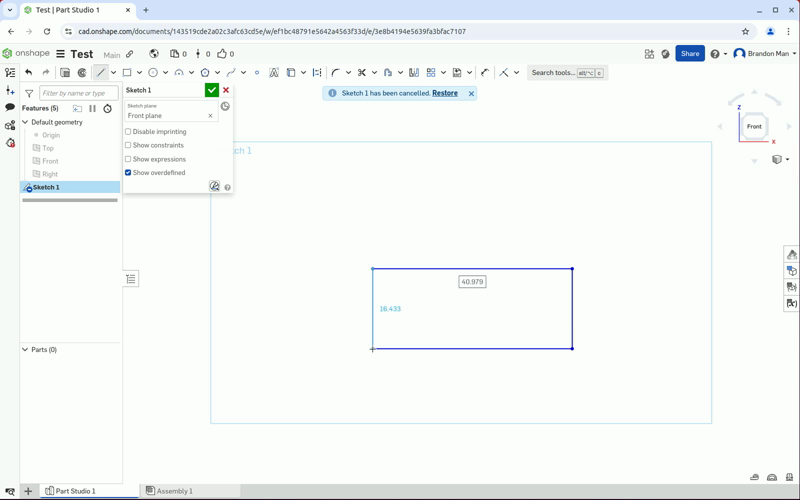
click(372, 348)
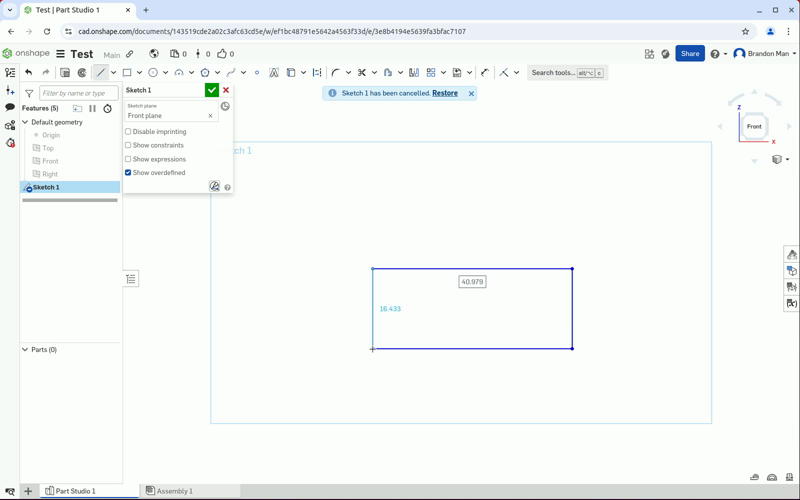
key(esc)
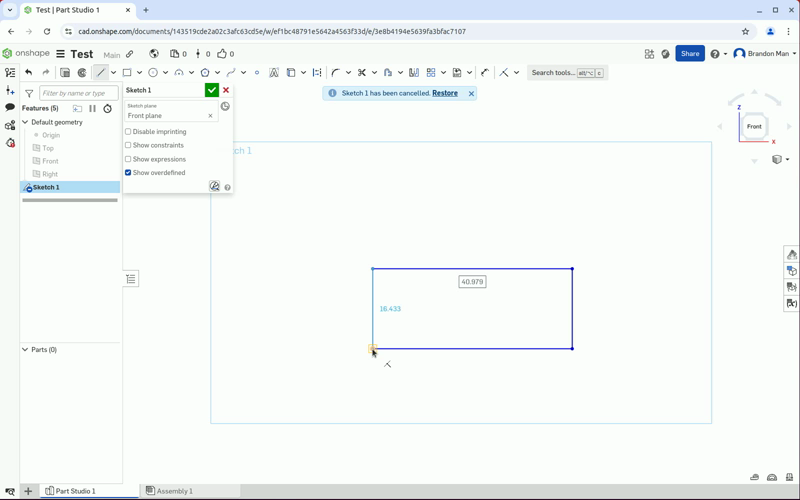
key(l)
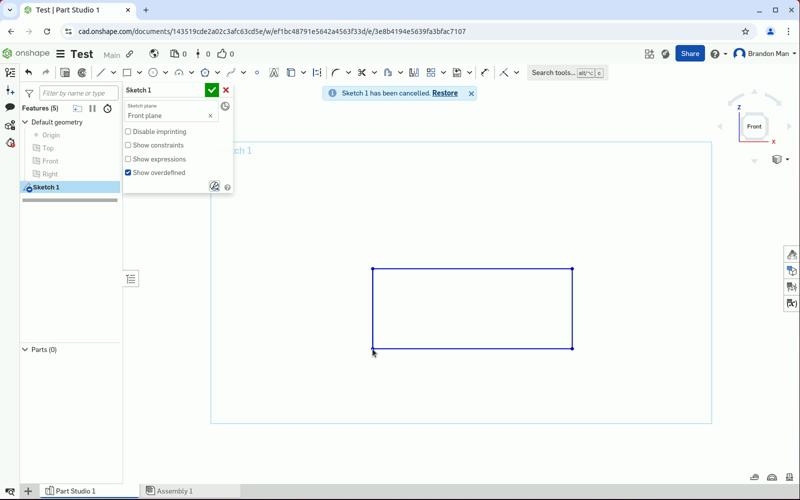
key_down(shift)
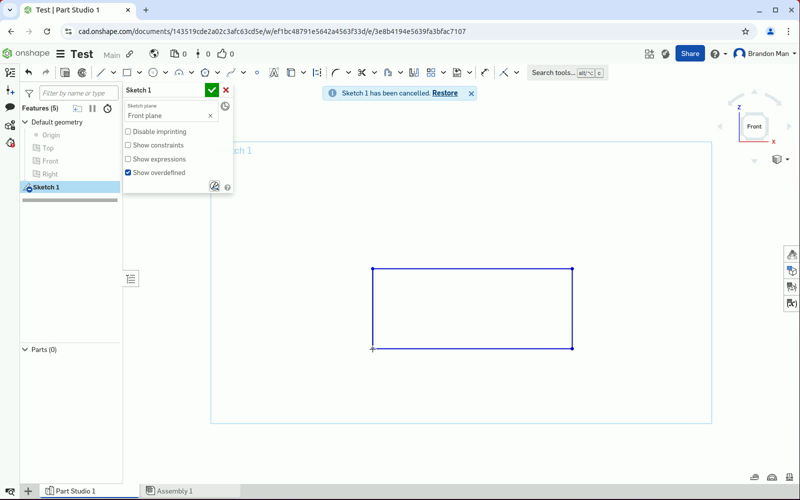
mouse_move(377, 333)
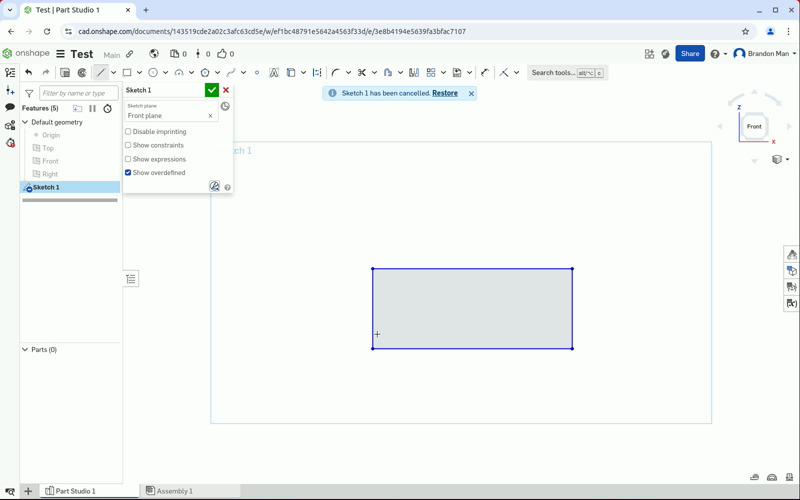
click(377, 333)
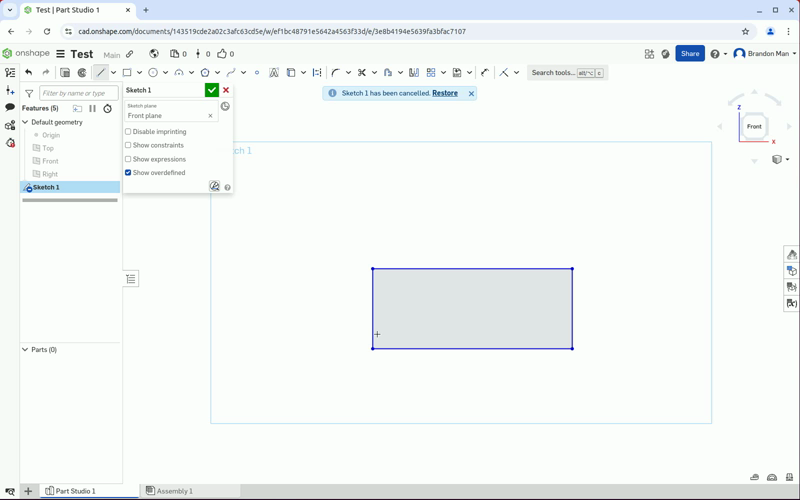
key_up(shift)
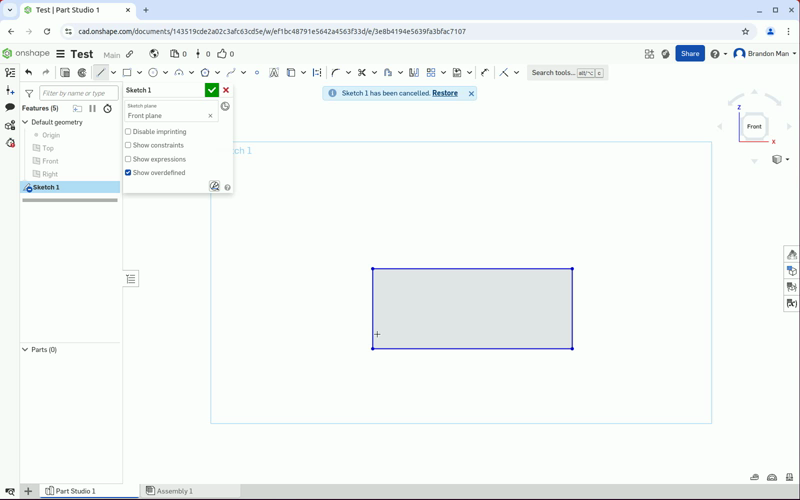
key_down(shift)
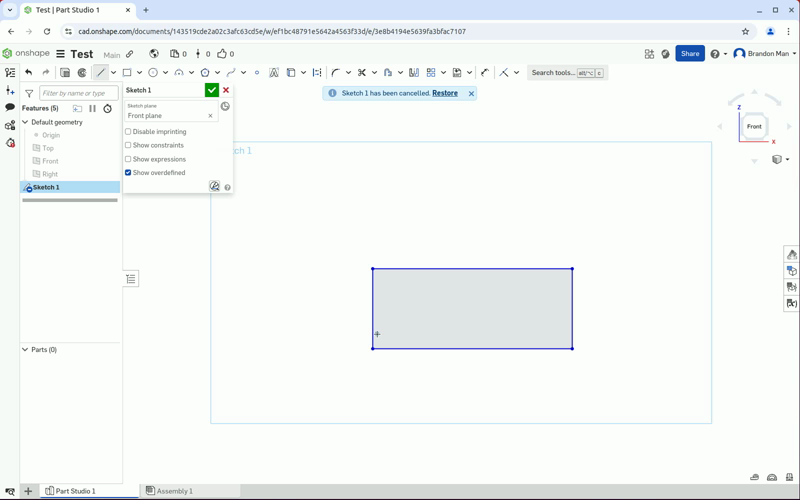
mouse_move(561, 333)
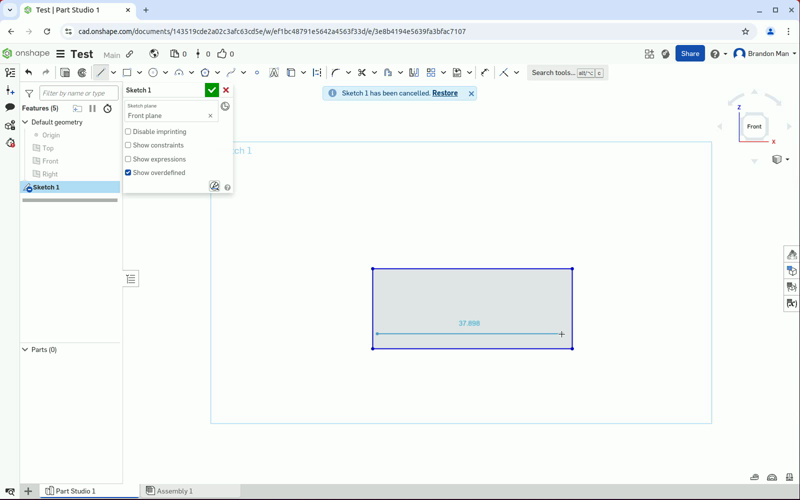
click(561, 333)
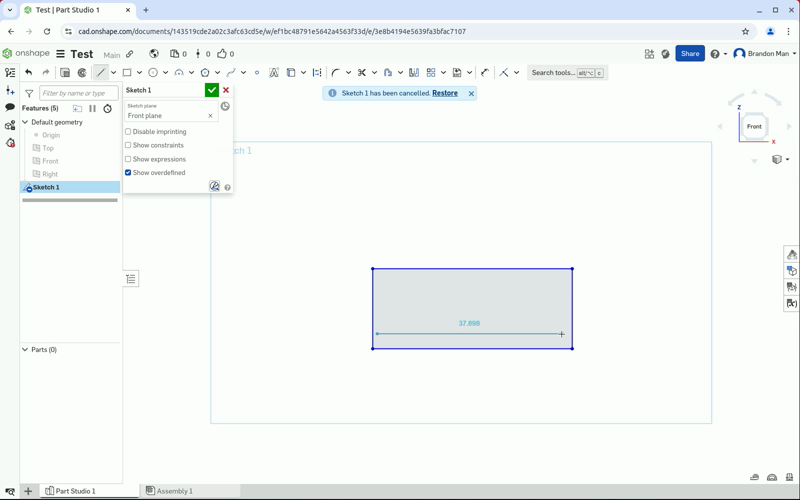
key_up(shift)
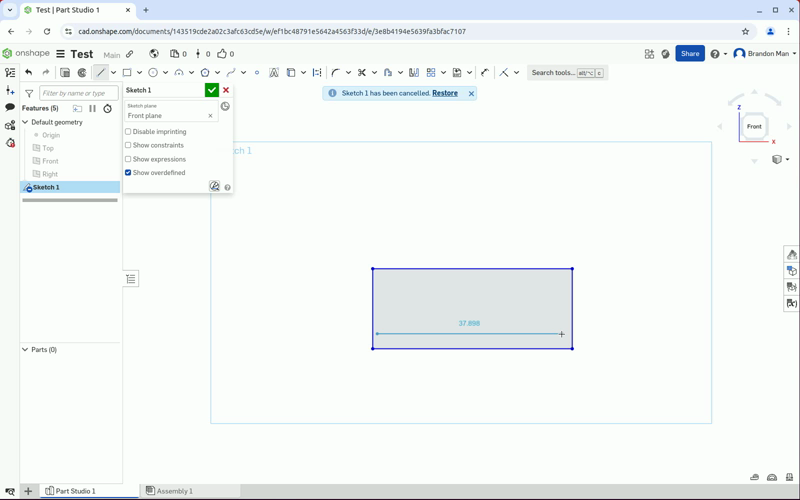
key_down(shift)
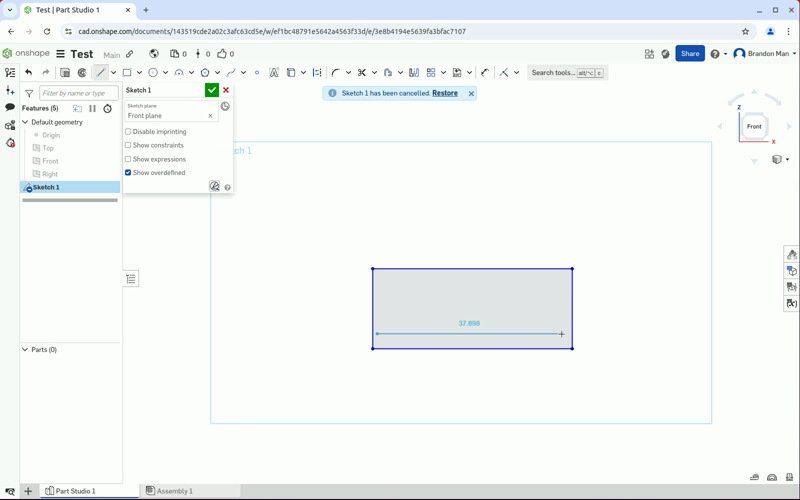
mouse_move(589, 333)
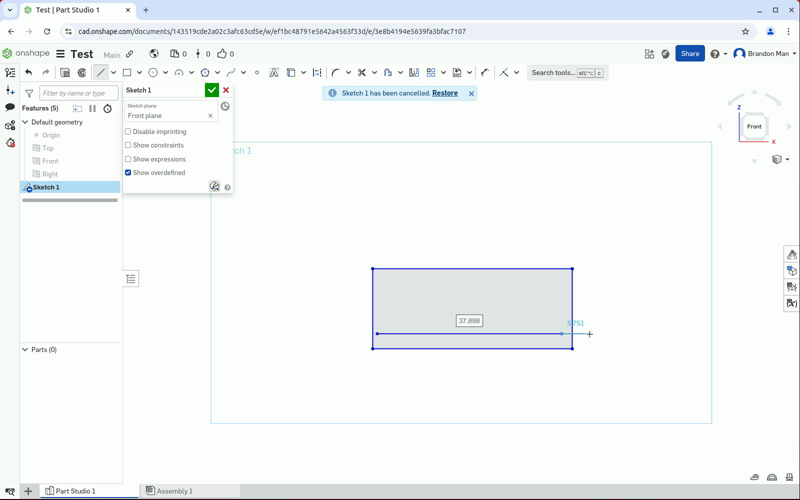
mouse_move(561, 277)
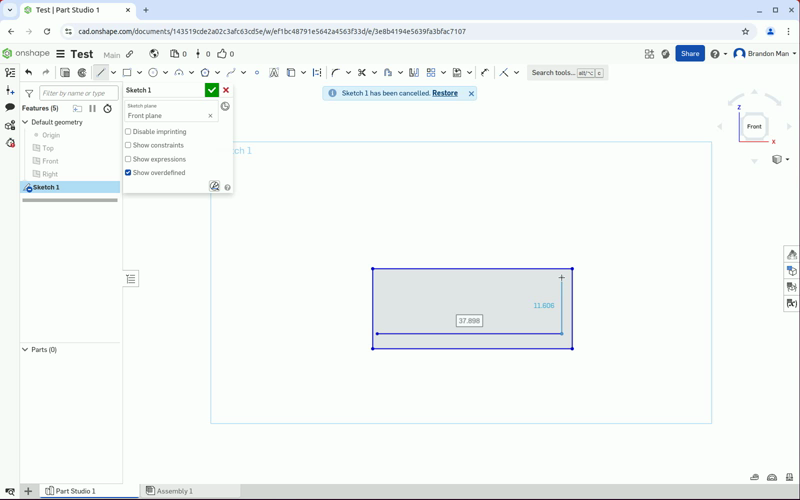
click(561, 277)
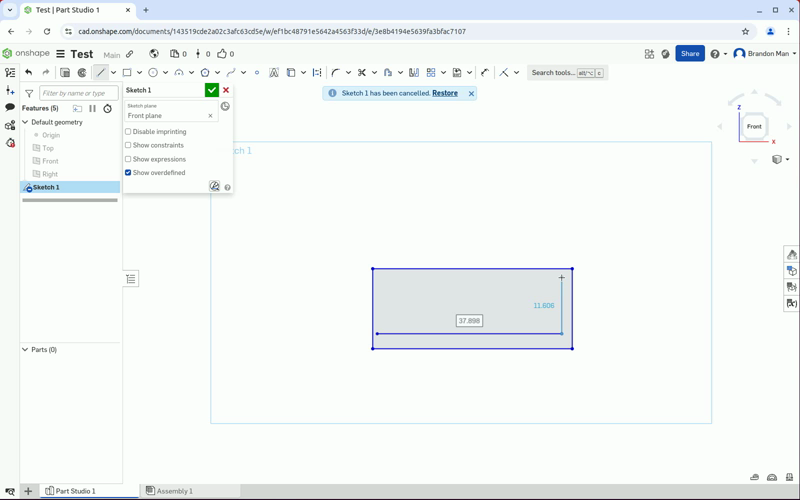
key_up(shift)
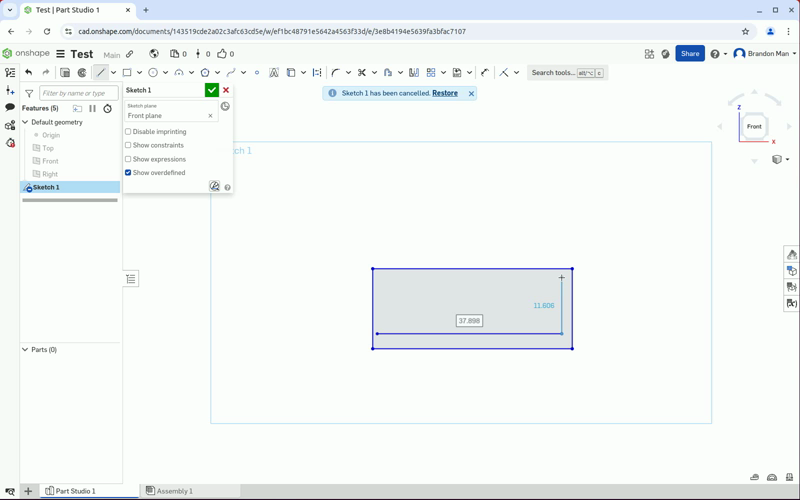
key_down(shift)
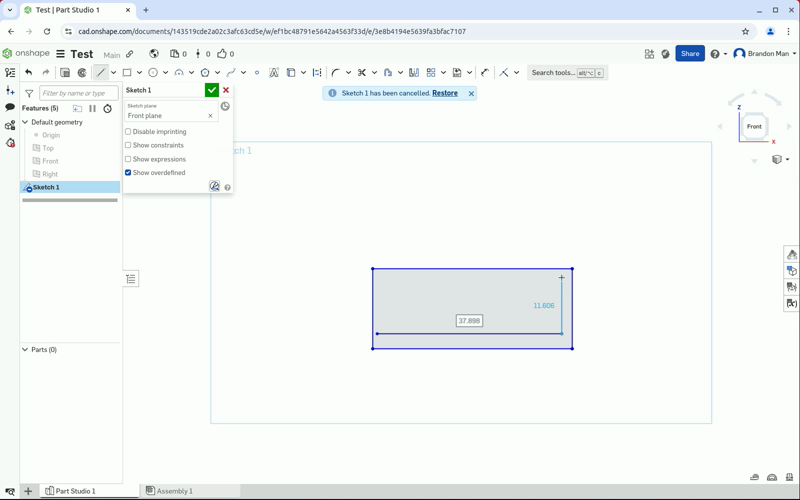
mouse_move(377, 277)
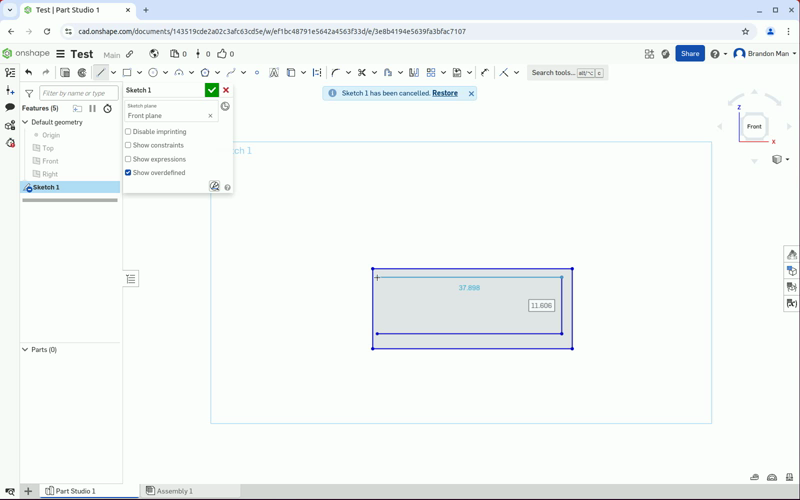
click(377, 277)
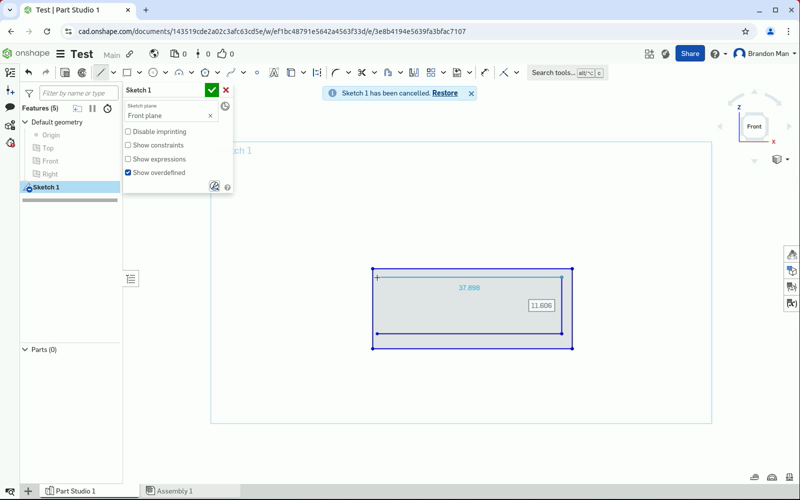
key_up(shift)
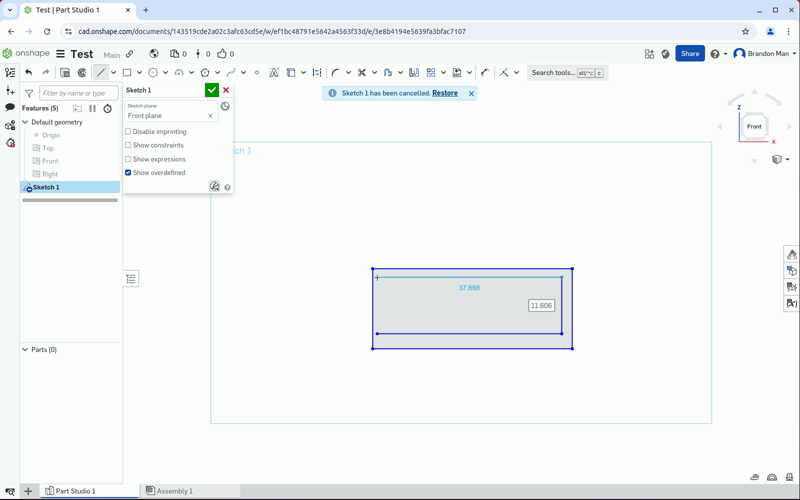
mouse_move(407, 277)
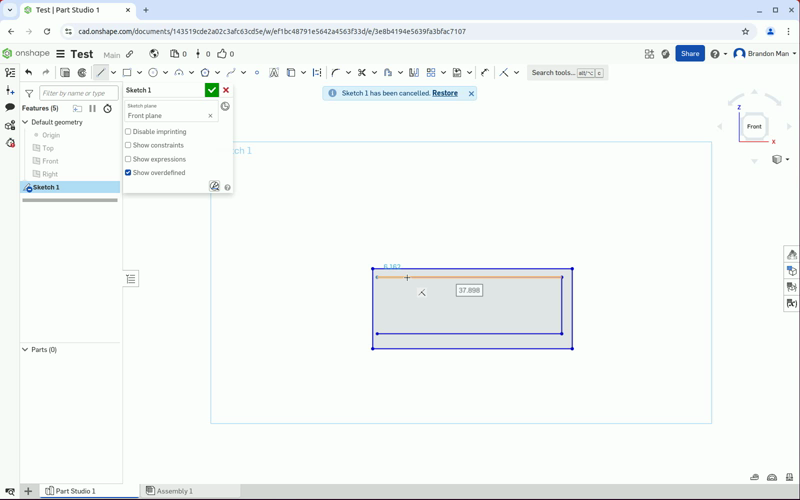
key_down(shift)
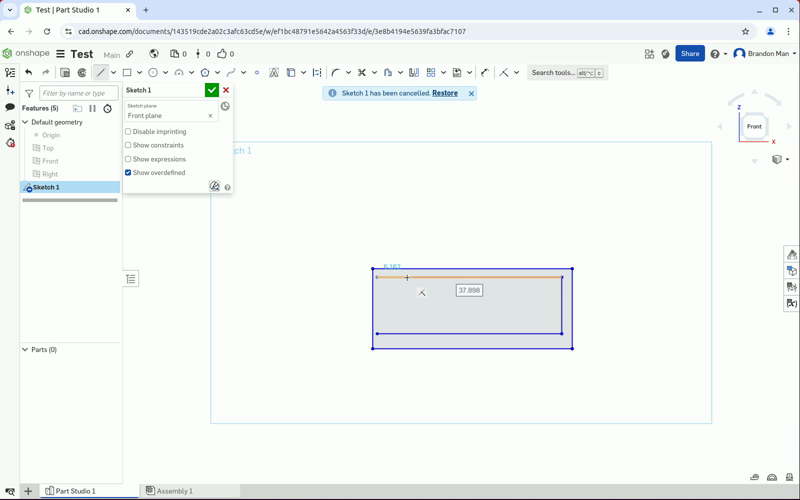
mouse_move(377, 333)
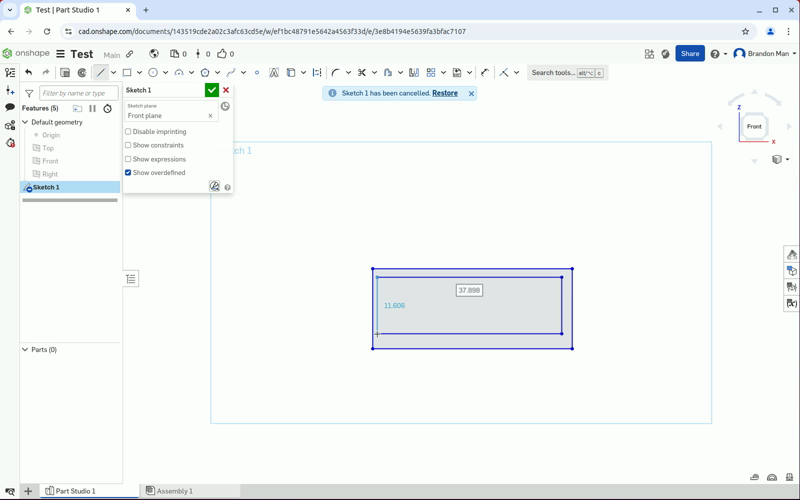
key_up(shift)
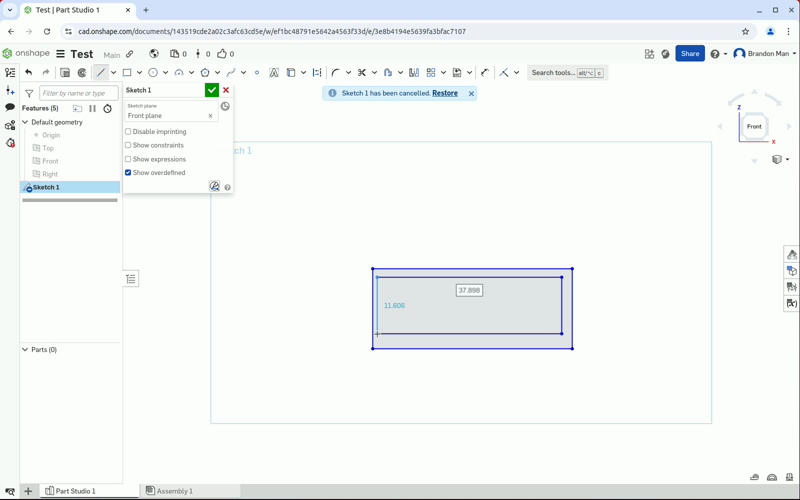
click(377, 333)
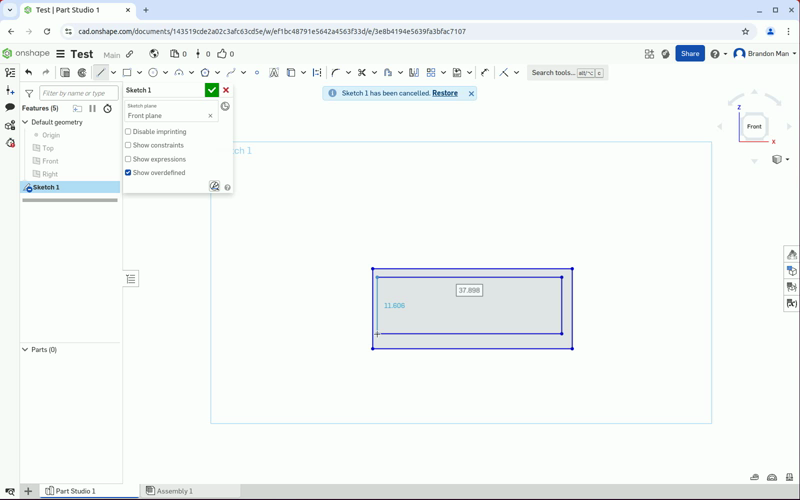
key(esc)
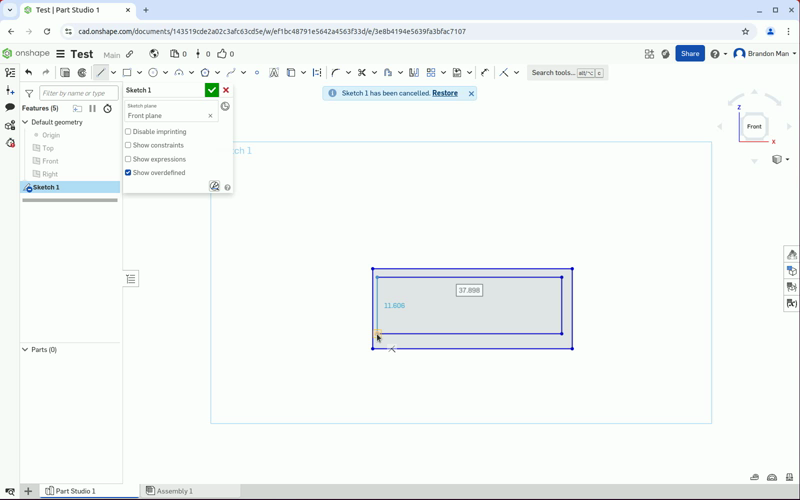
mouse_move(461, 344)
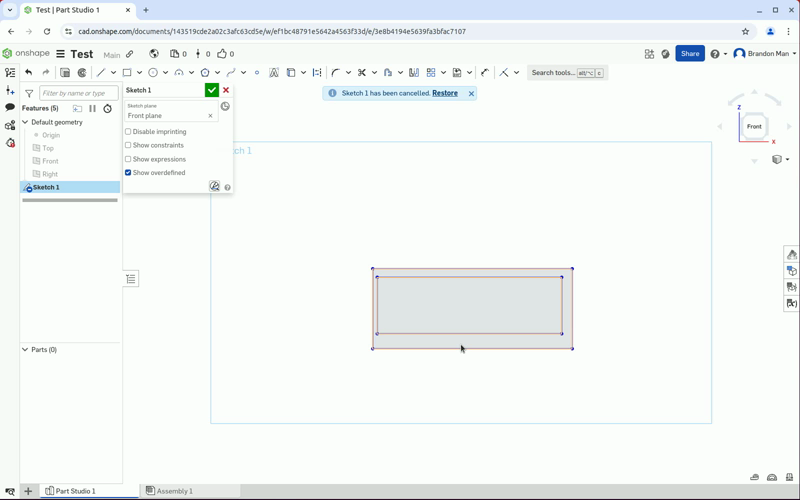
click(461, 344)
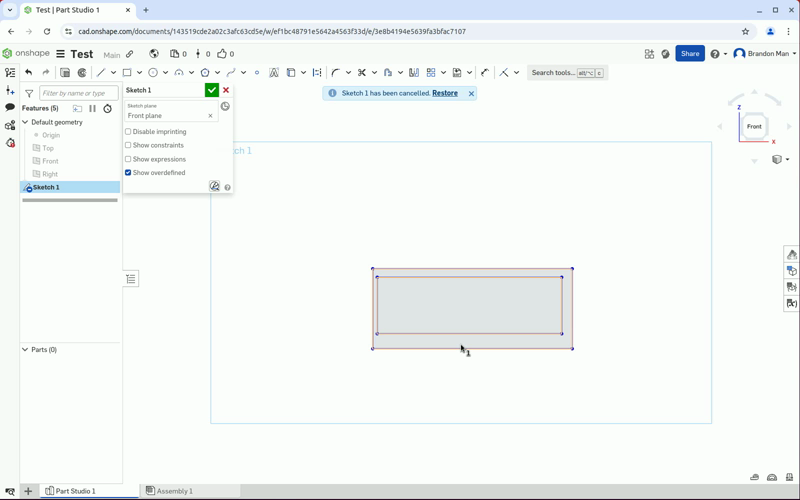
mouse_move(73, 352)
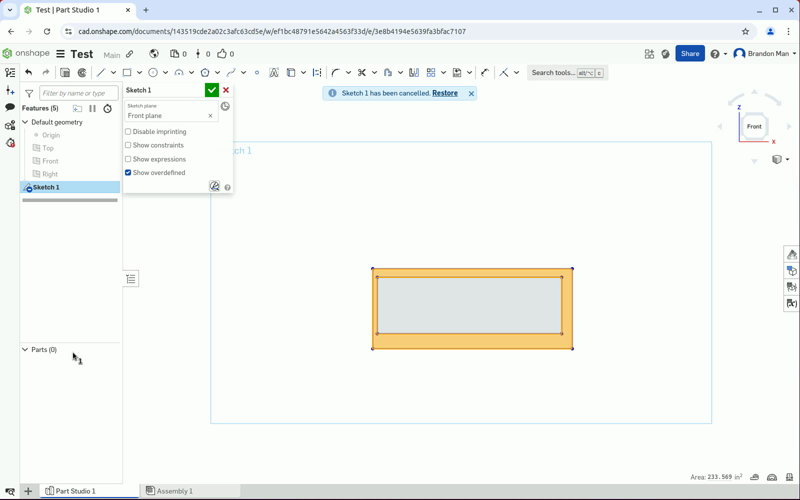
key(shift+y)
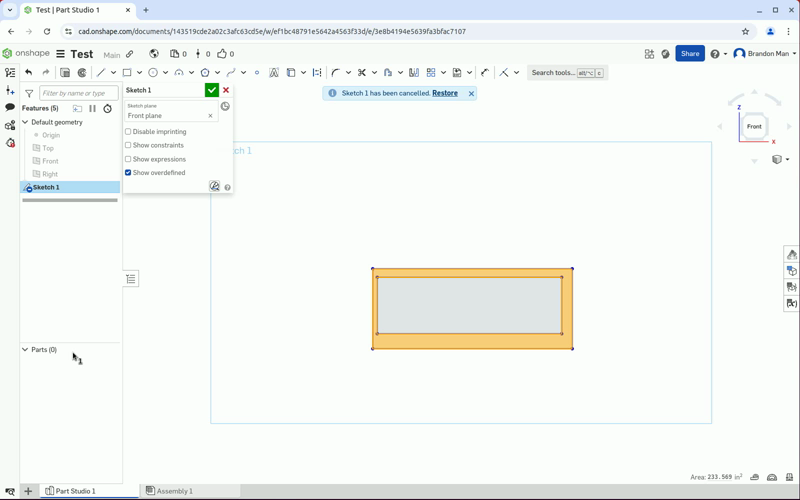
key(shift+e)
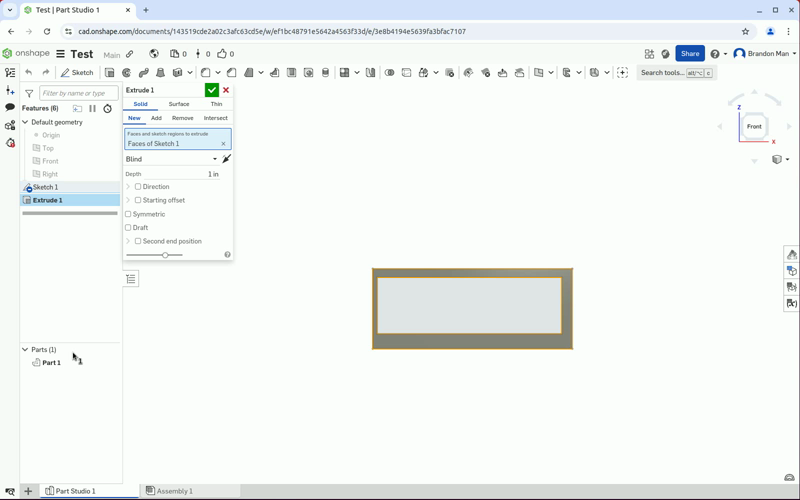
mouse_move(143, 106)
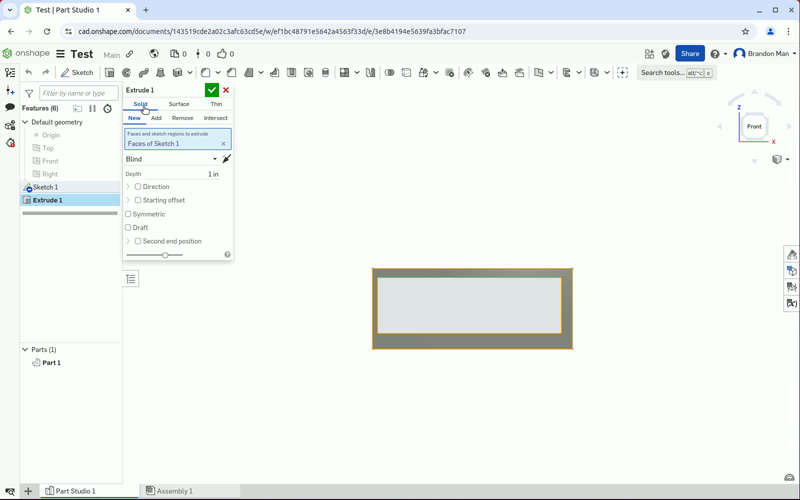
click(143, 106)
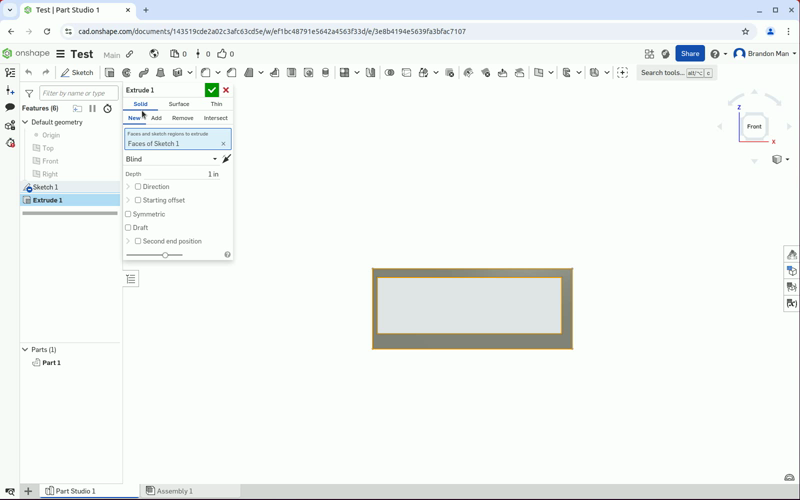
mouse_move(137, 120)
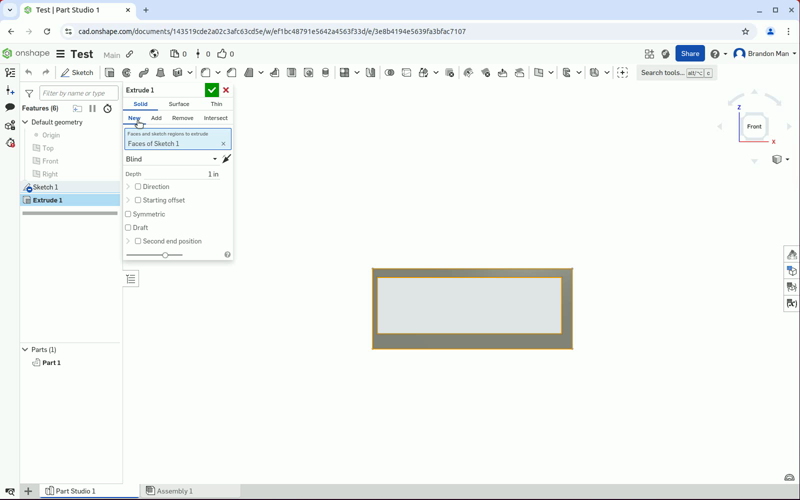
click(137, 120)
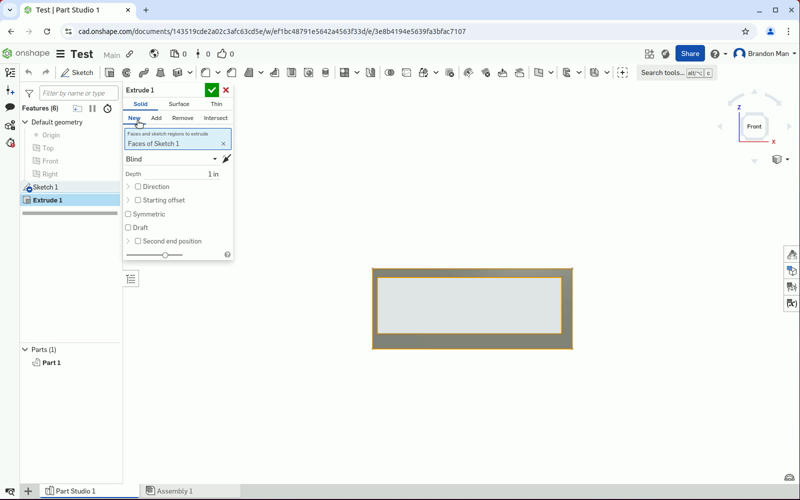
key(tab, 4)
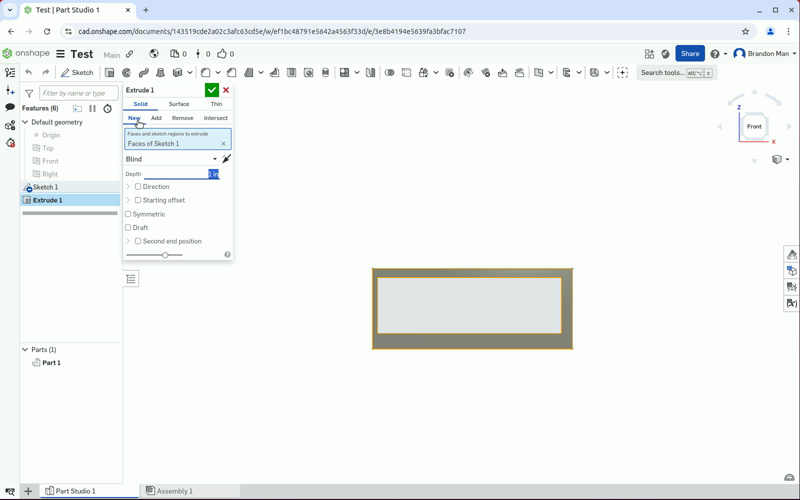
text(11.073)
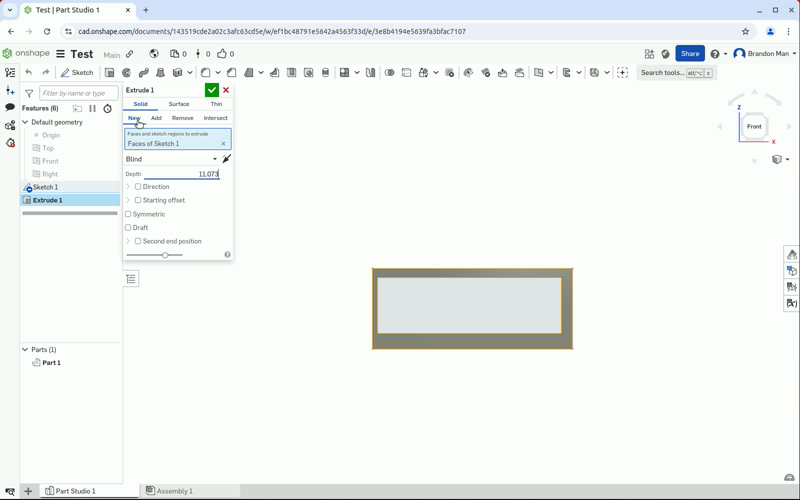
key(enter)
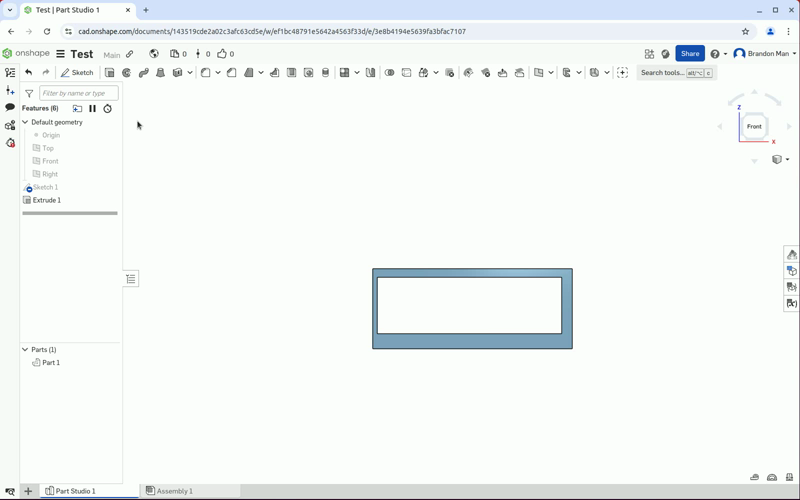
key(shift+h)
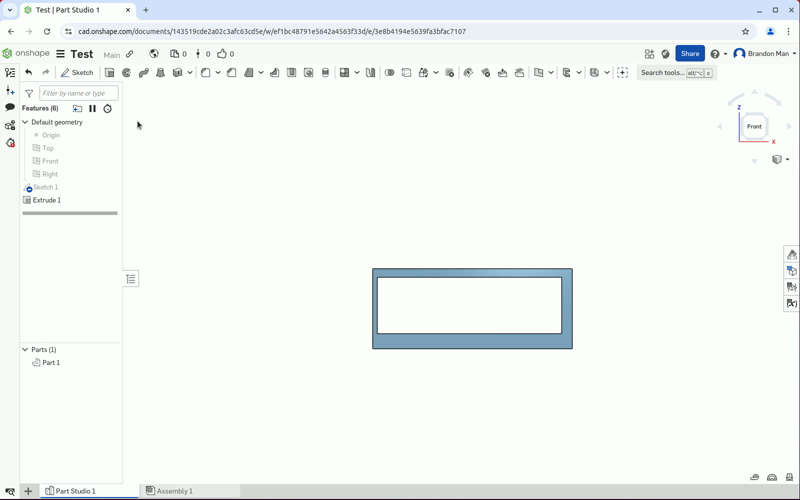
key(shift+h)
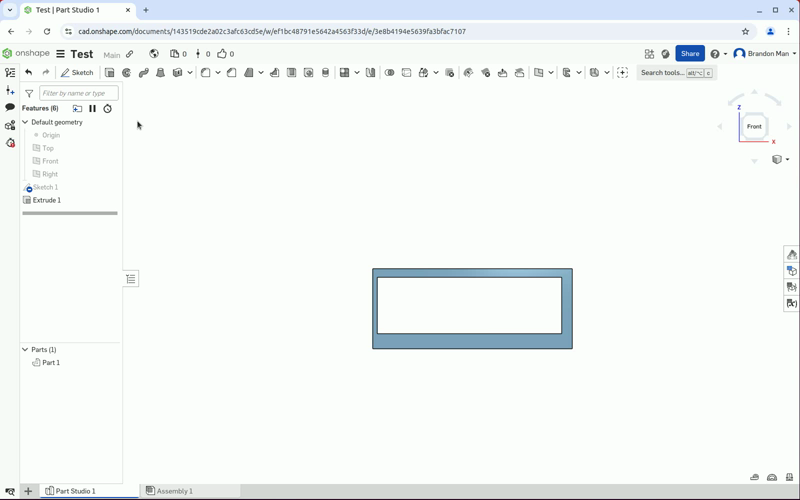
mouse_move(73, 189)
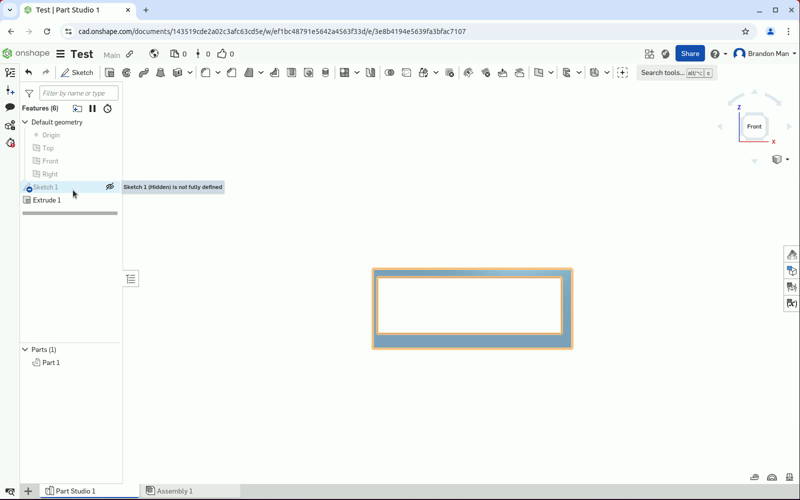
click(73, 189)
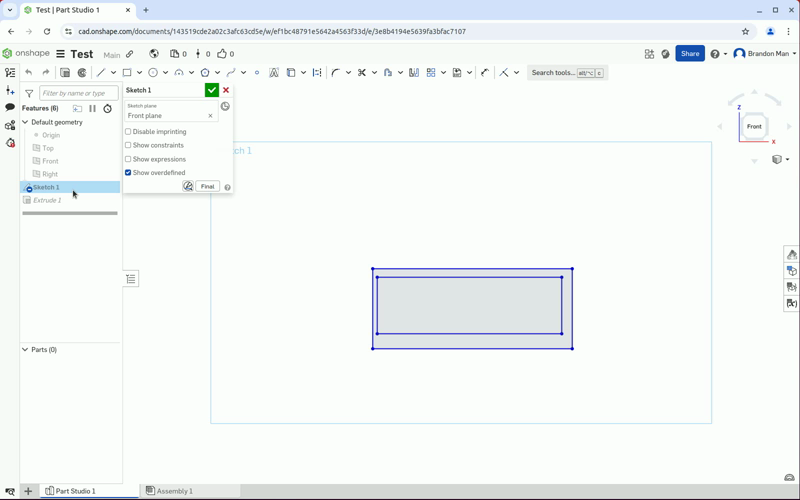
mouse_move(229, 92)
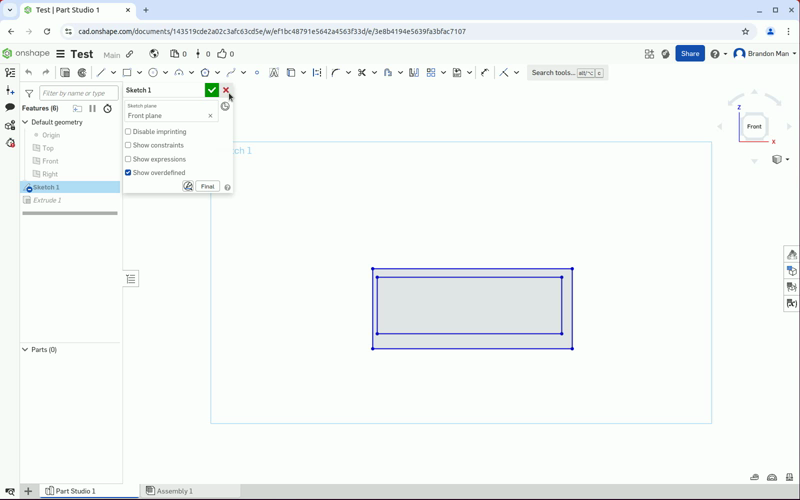
click(229, 92)
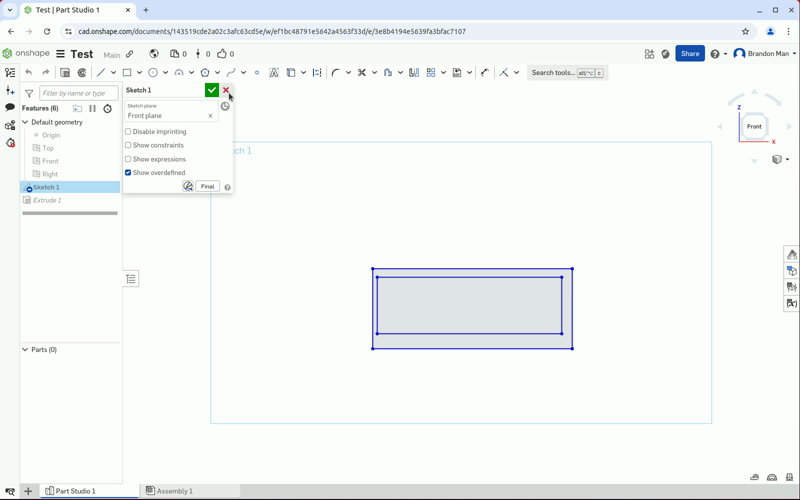
key(shift+s)
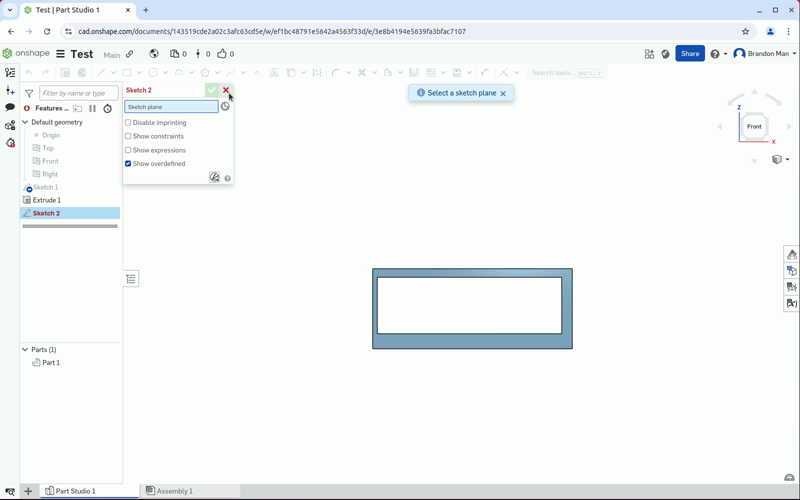
mouse_move(73, 163)
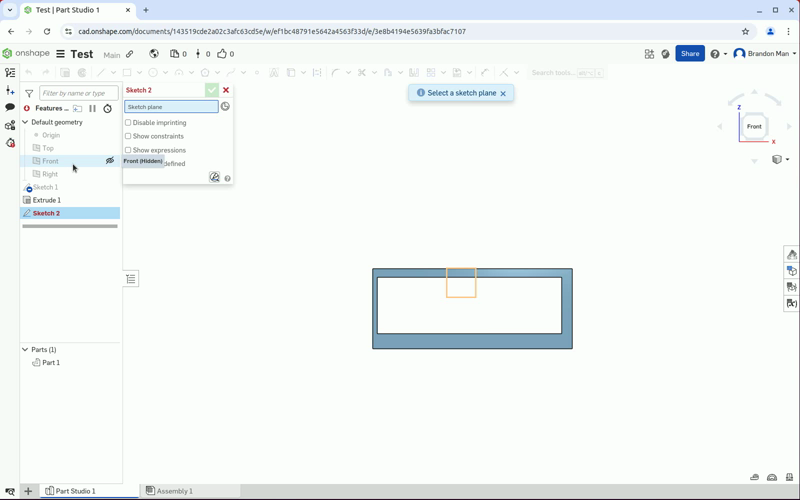
click(73, 163)
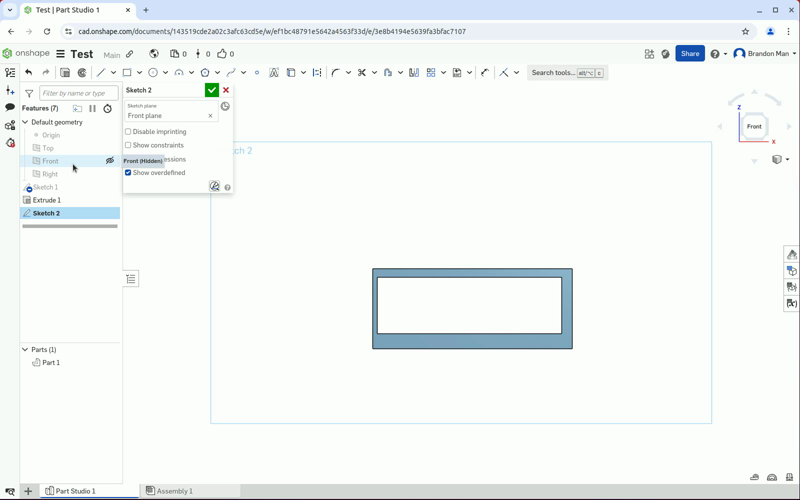
mouse_move(73, 352)
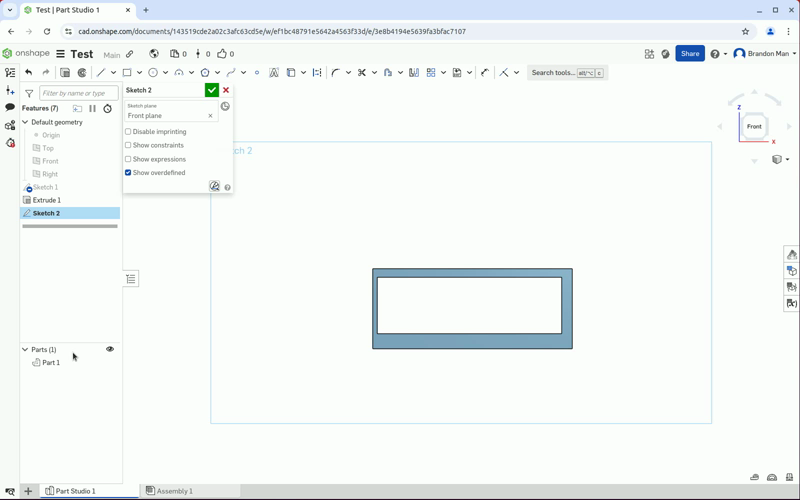
key(y)
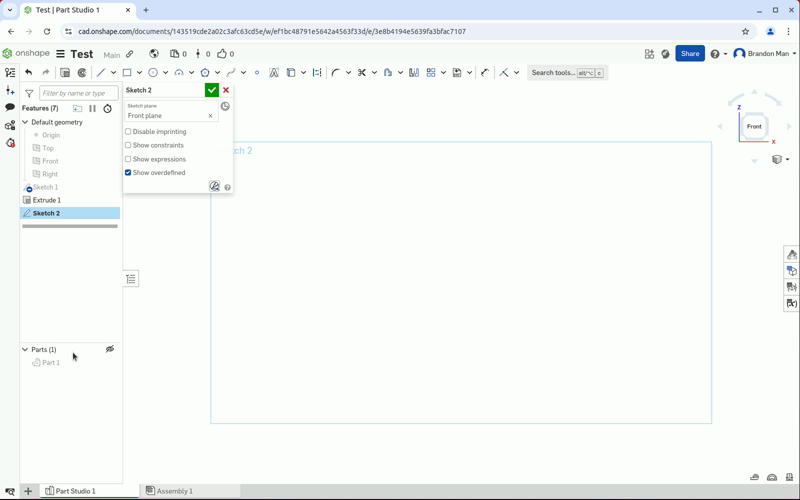
key(l)
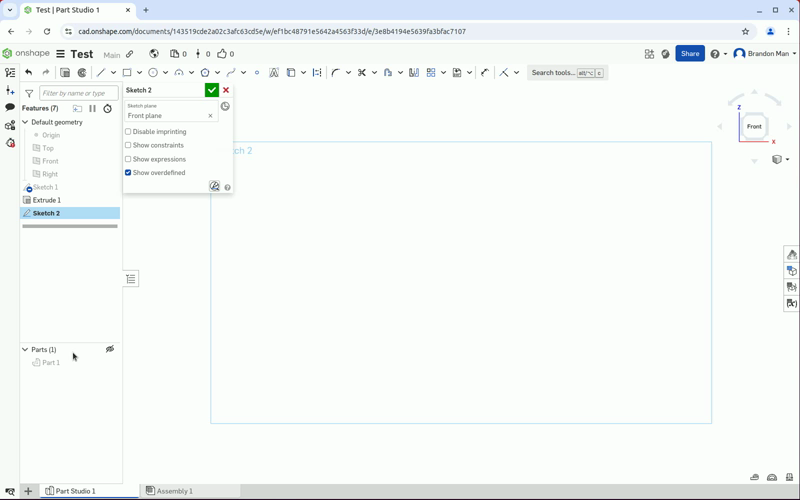
key_down(shift)
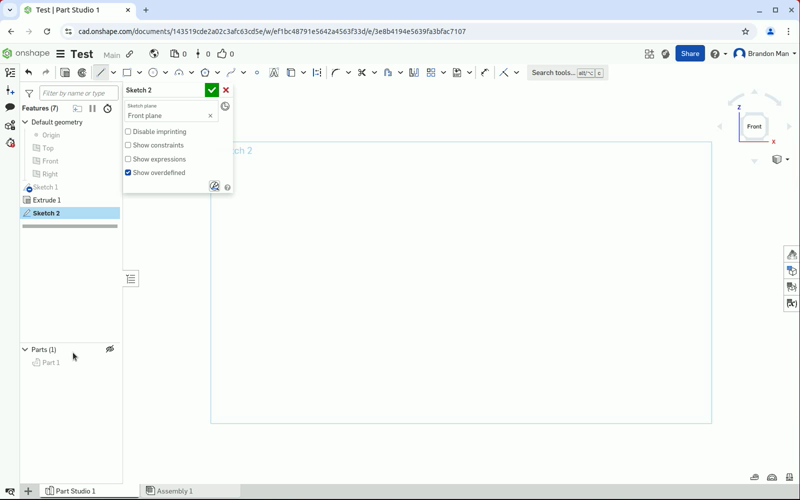
mouse_move(376, 333)
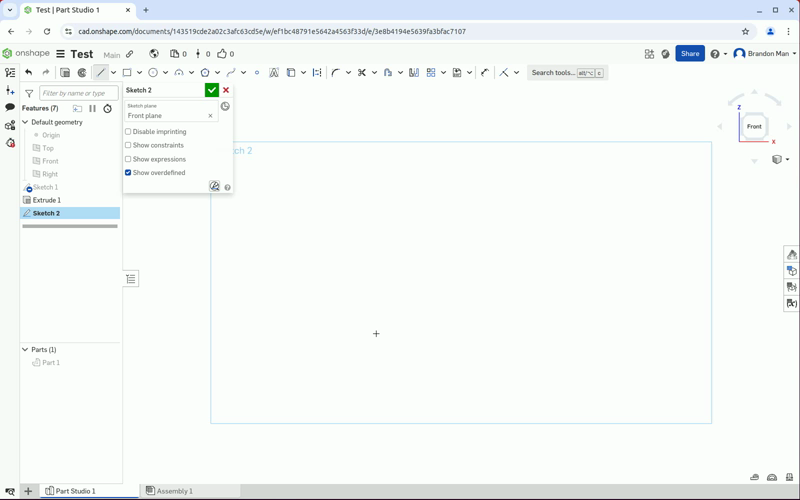
click(376, 333)
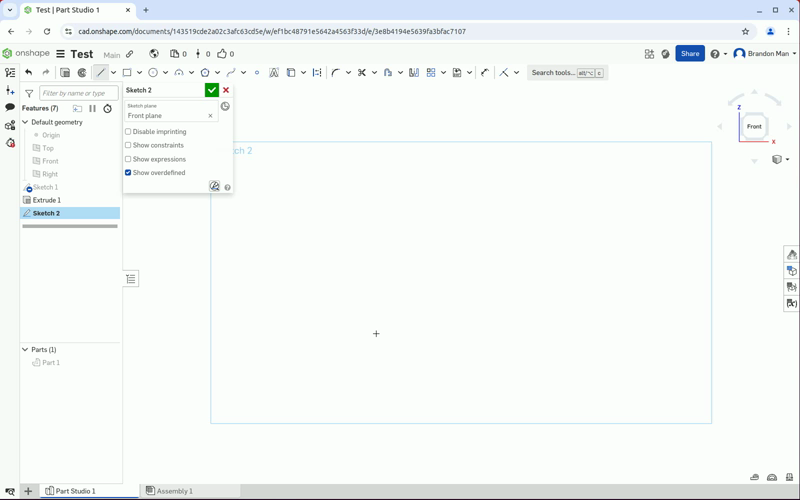
key_up(shift)
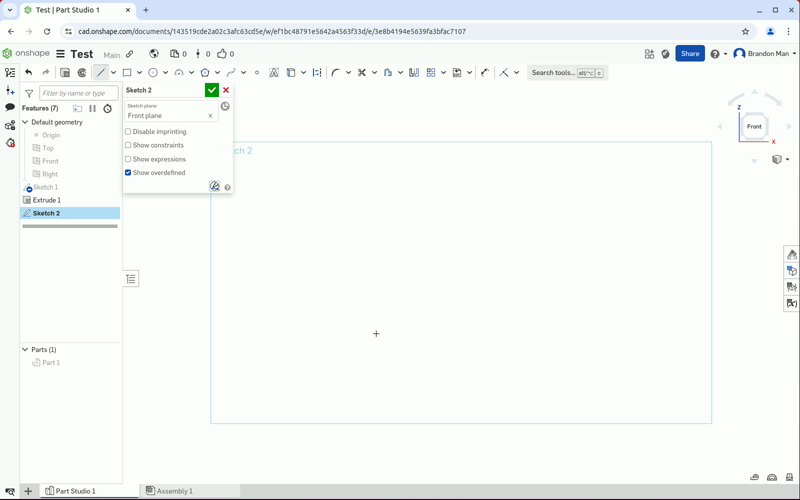
key_down(shift)
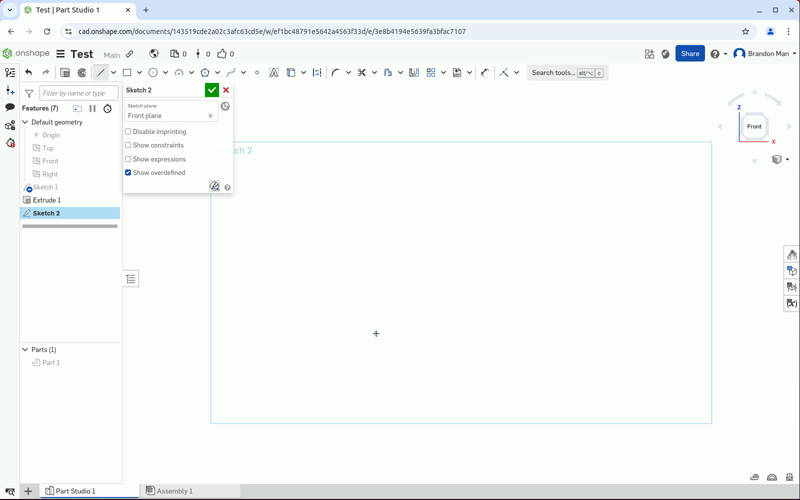
mouse_move(561, 333)
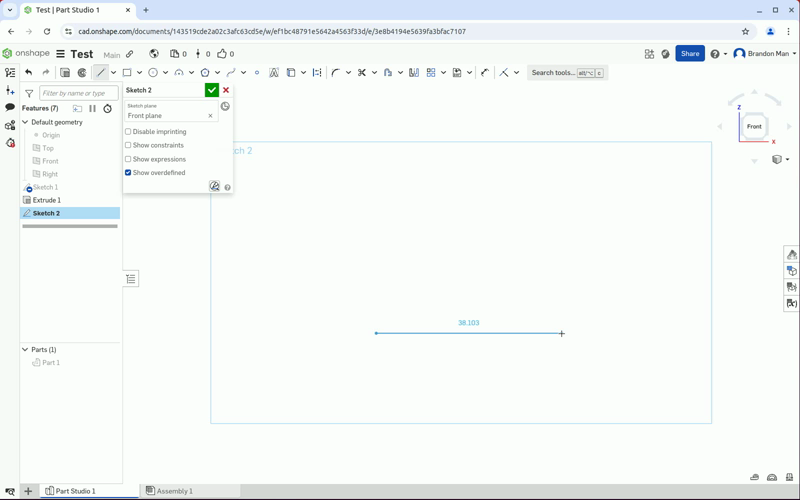
click(561, 333)
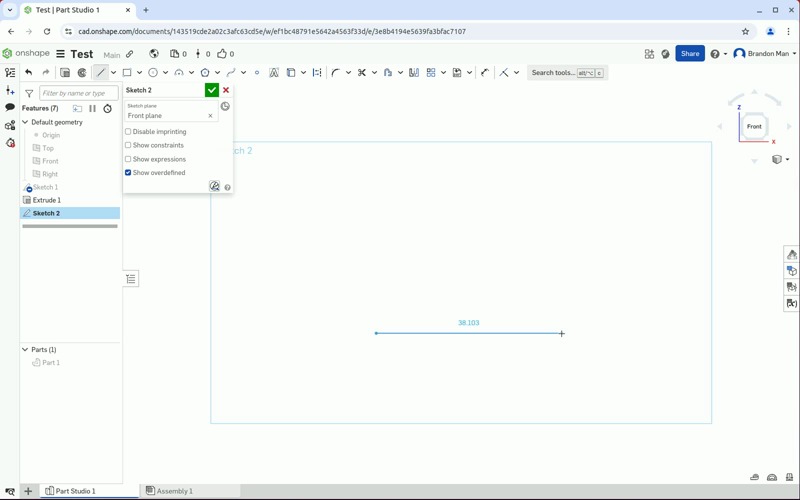
key_up(shift)
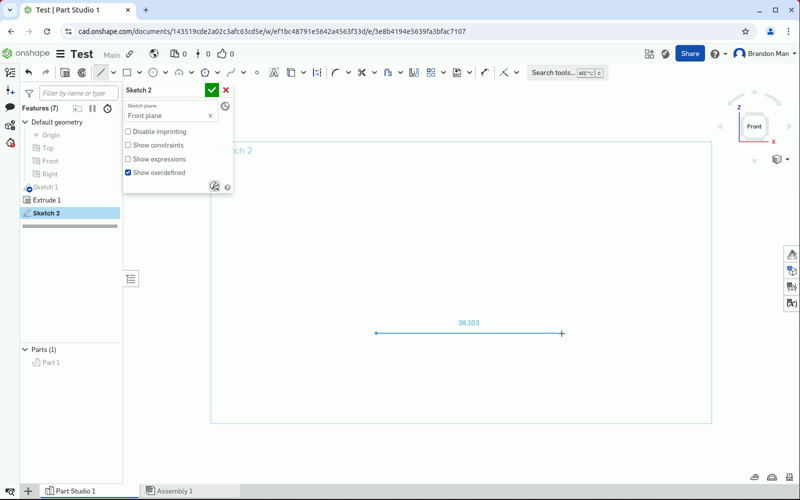
key_down(shift)
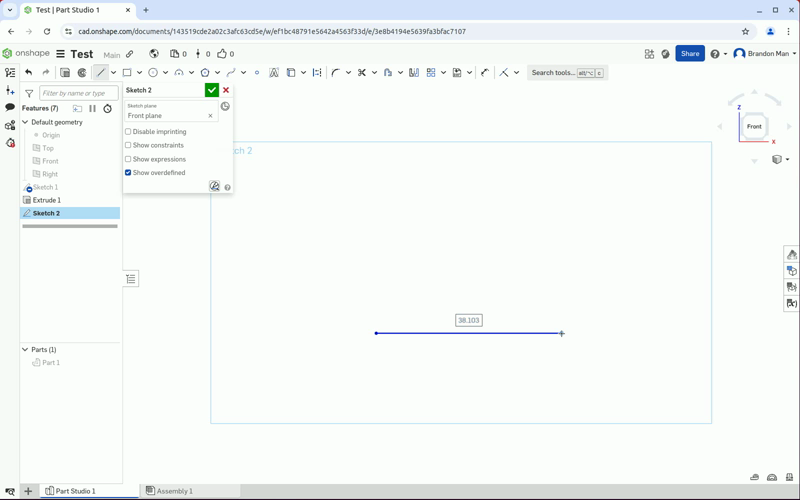
mouse_move(589, 333)
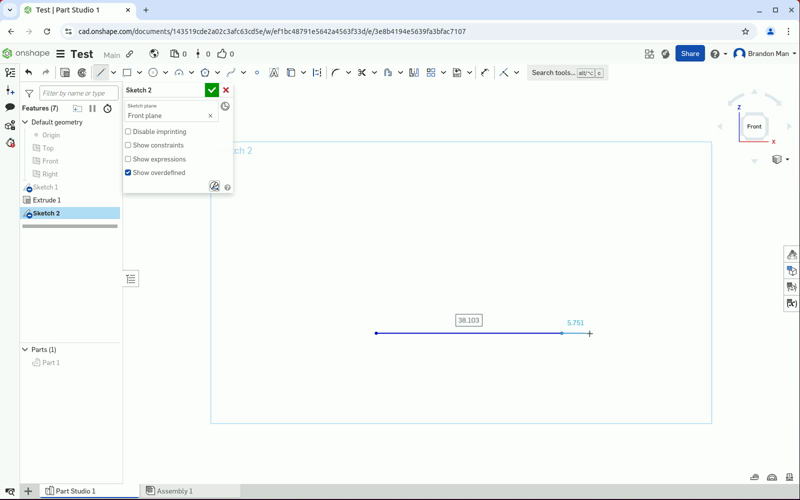
mouse_move(561, 276)
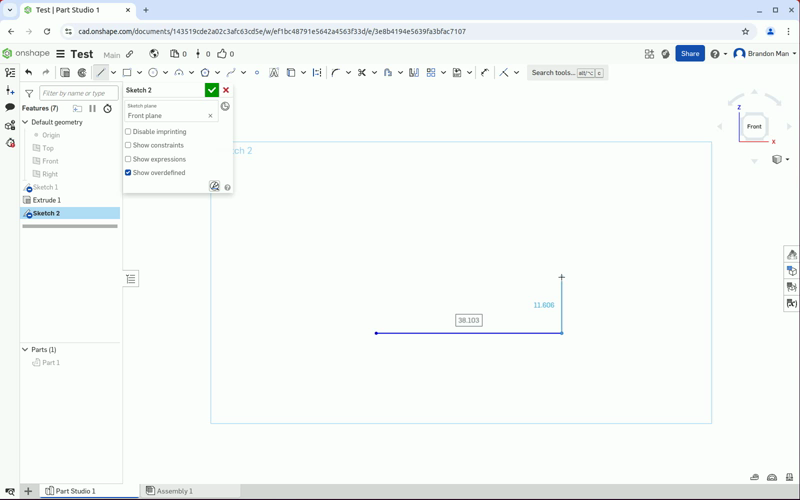
click(561, 276)
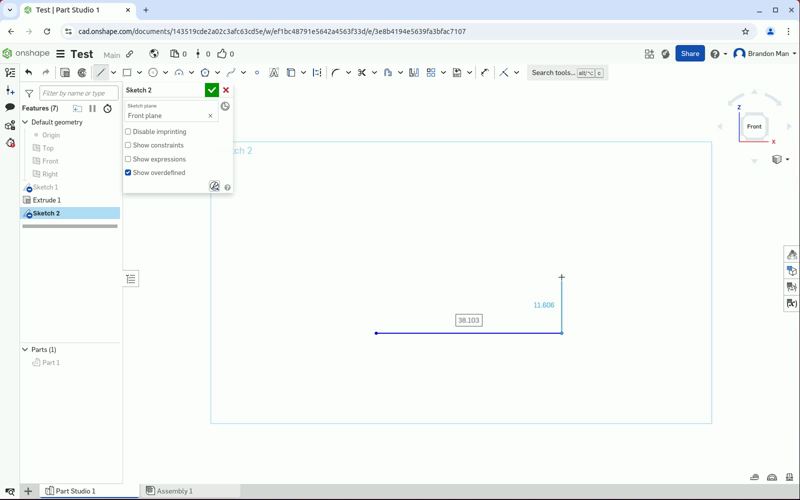
key_up(shift)
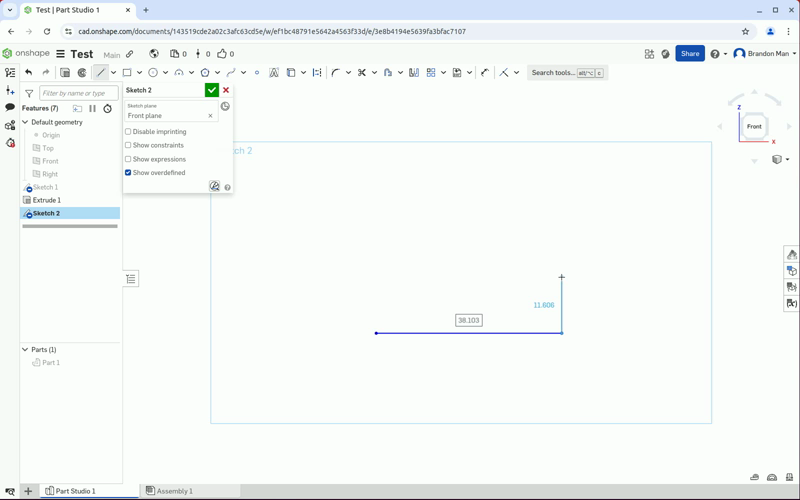
key_down(shift)
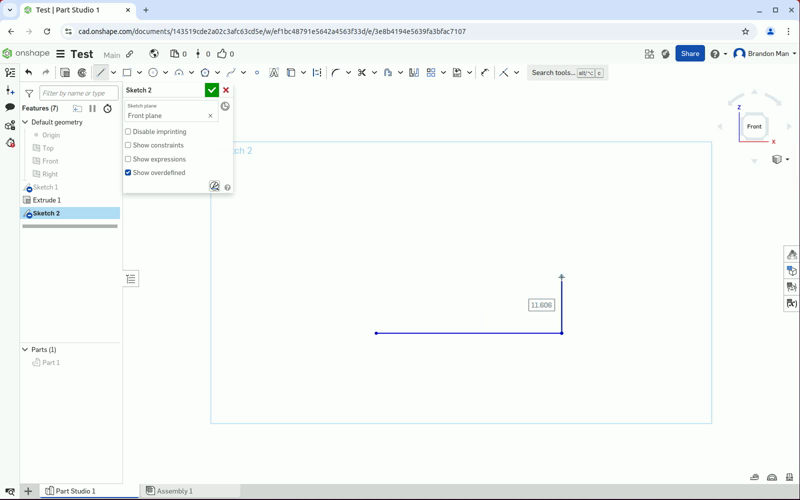
mouse_move(376, 276)
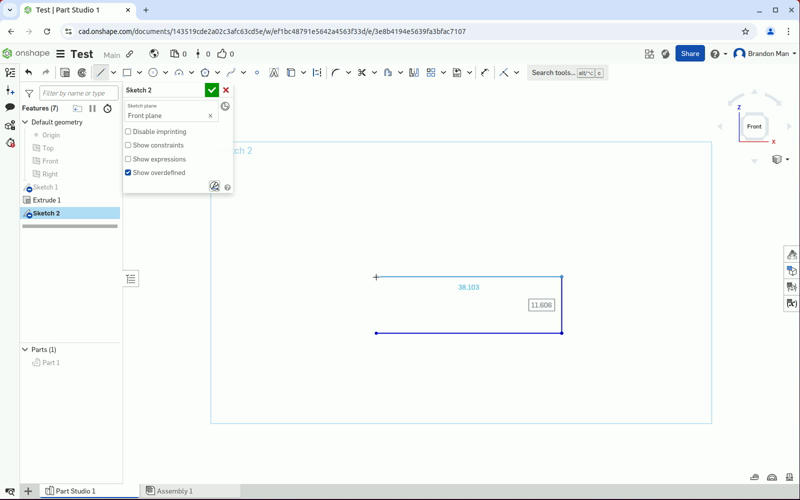
click(376, 276)
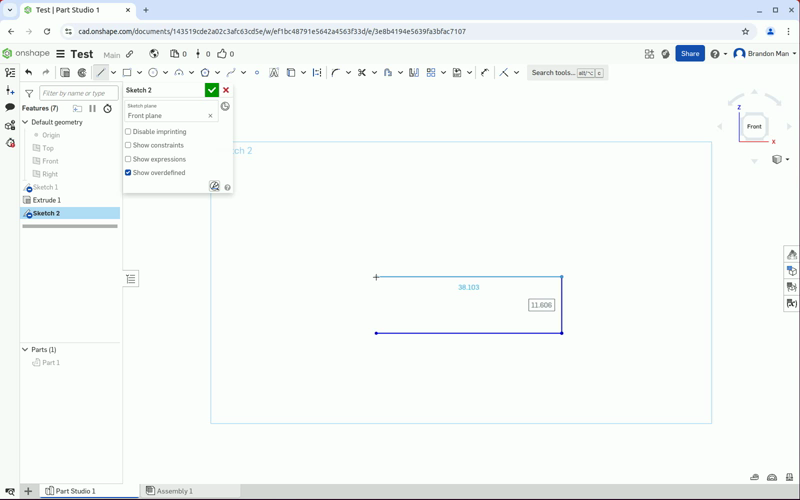
key_up(shift)
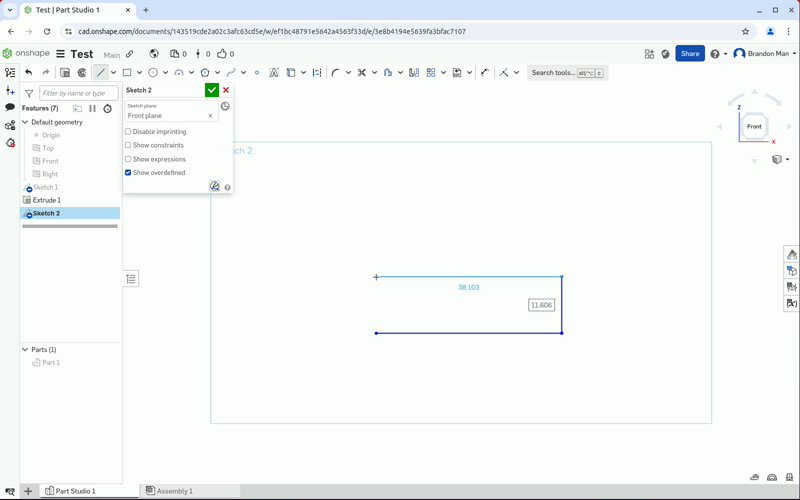
mouse_move(406, 276)
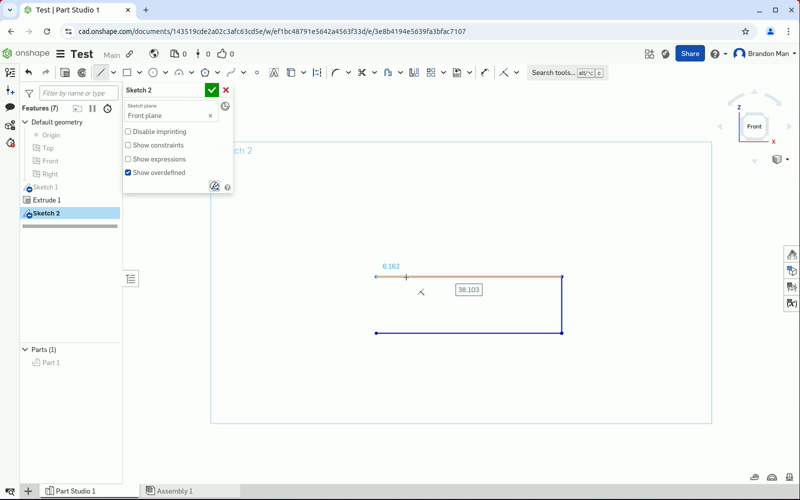
key_down(shift)
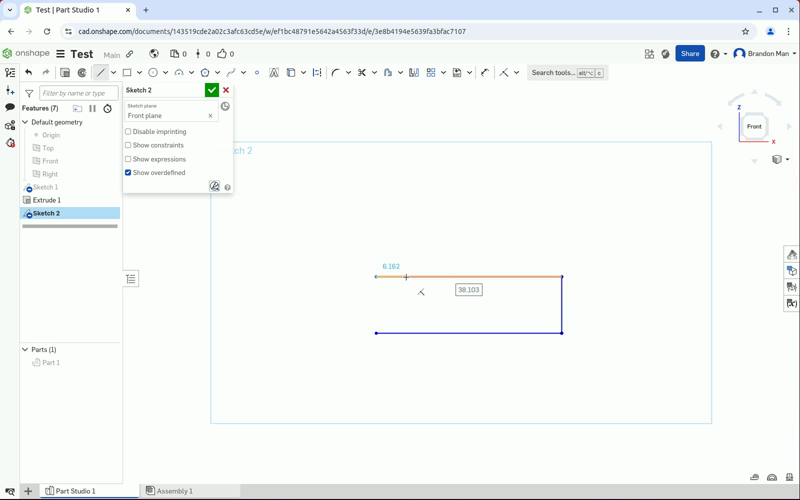
mouse_move(376, 333)
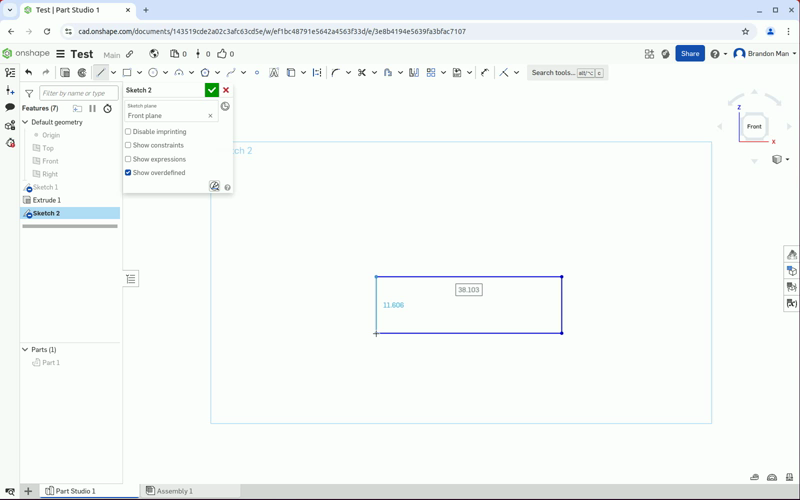
key_up(shift)
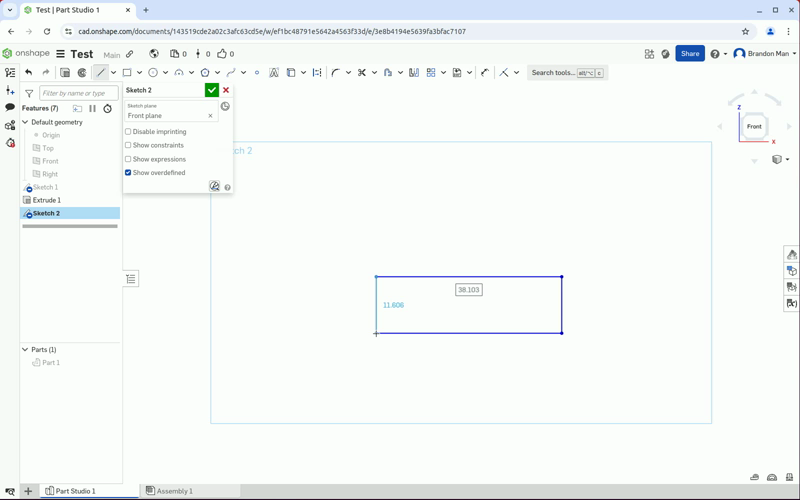
click(376, 333)
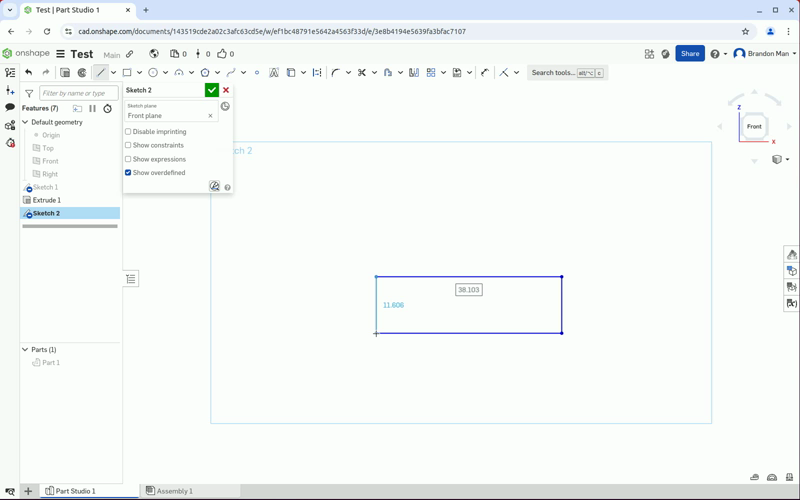
key(esc)
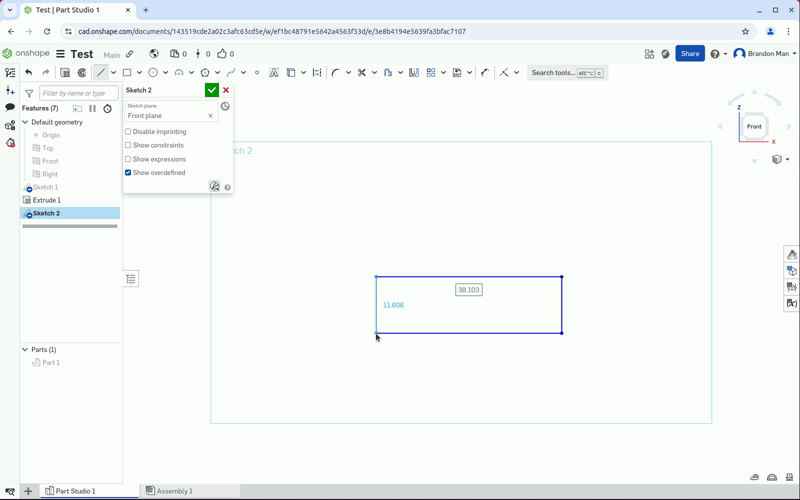
mouse_move(402, 290)
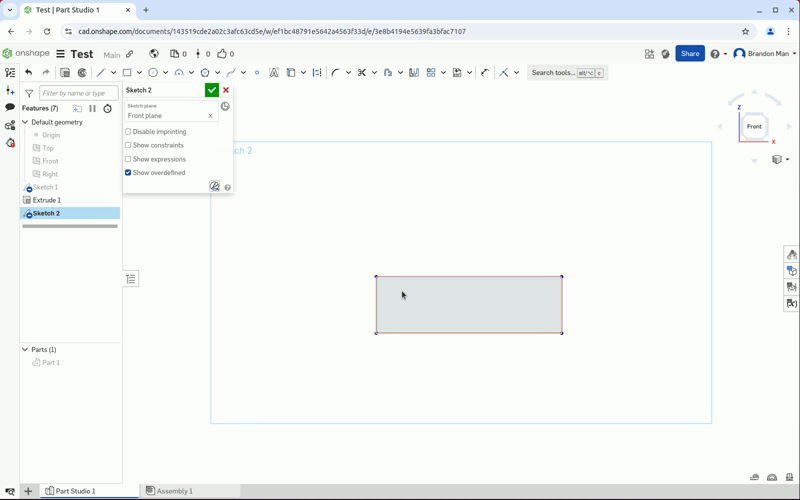
click(402, 290)
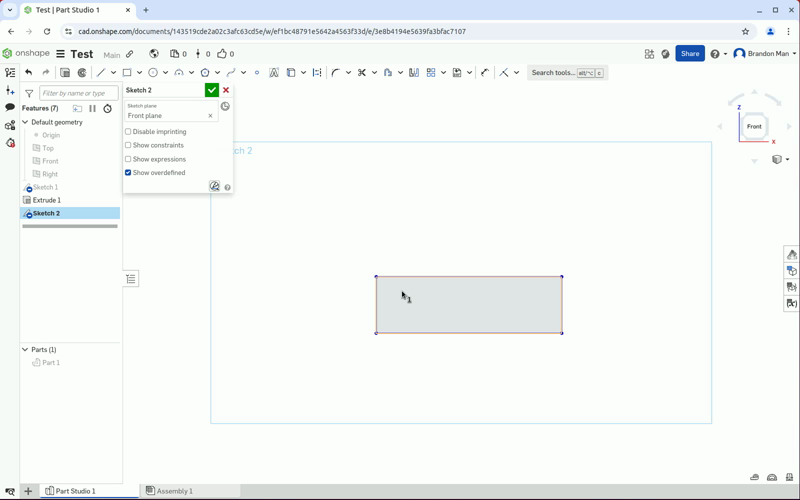
mouse_move(73, 352)
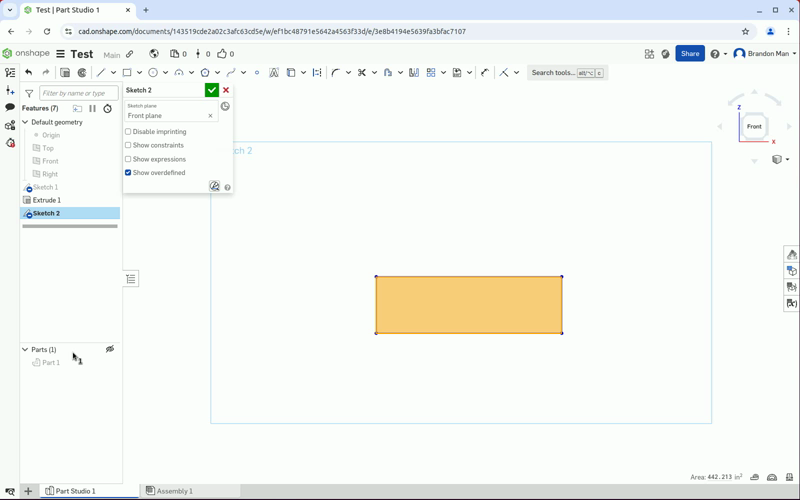
key(shift+y)
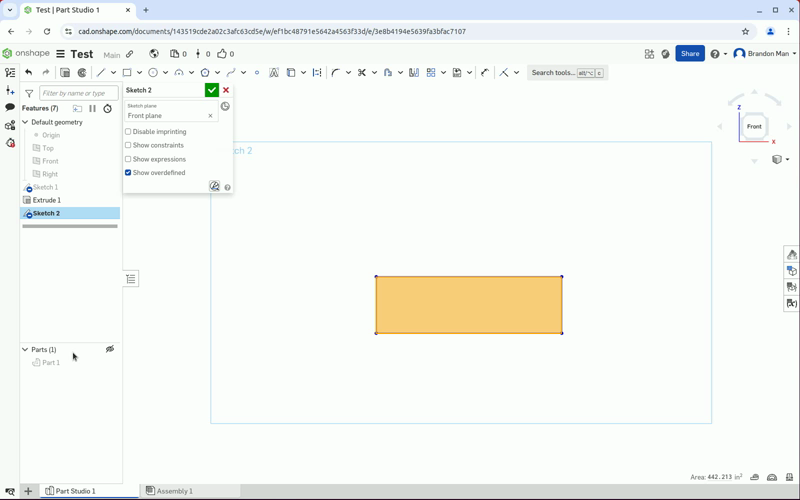
key(shift+e)
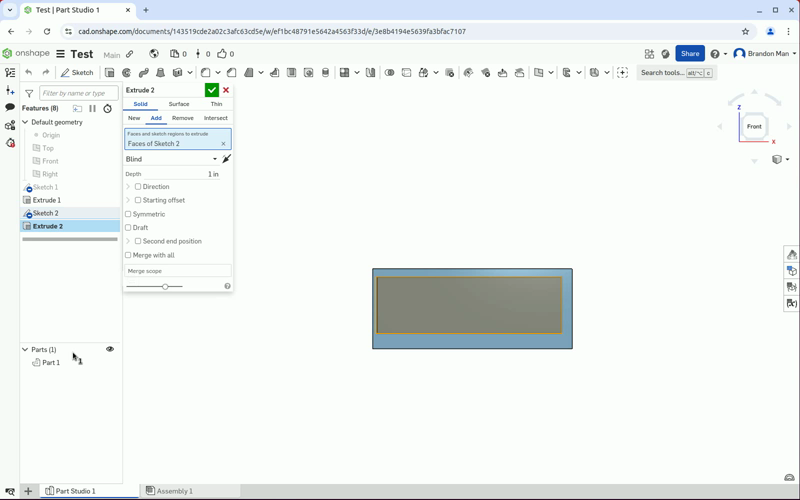
mouse_move(143, 106)
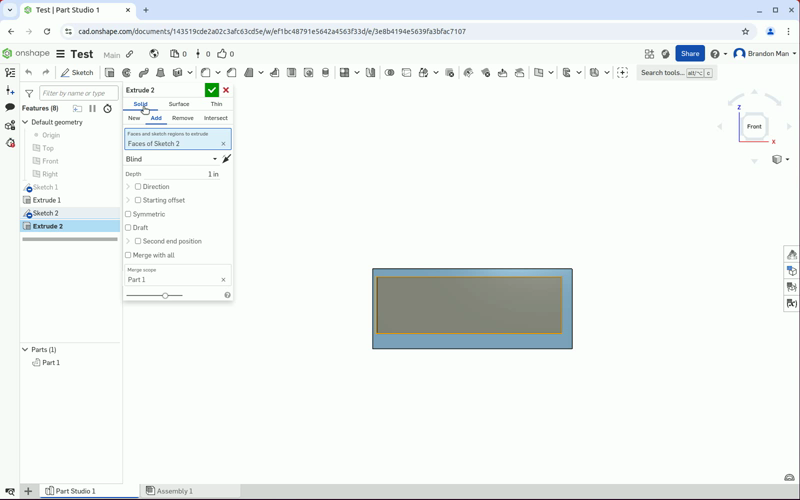
click(143, 106)
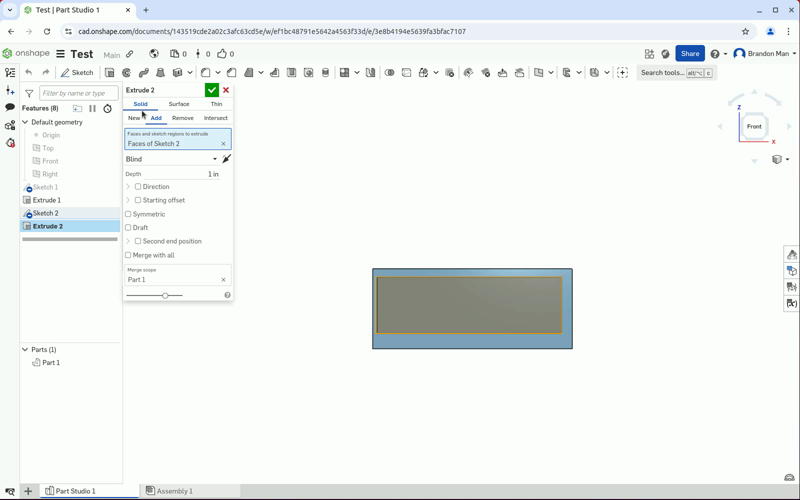
mouse_move(137, 120)
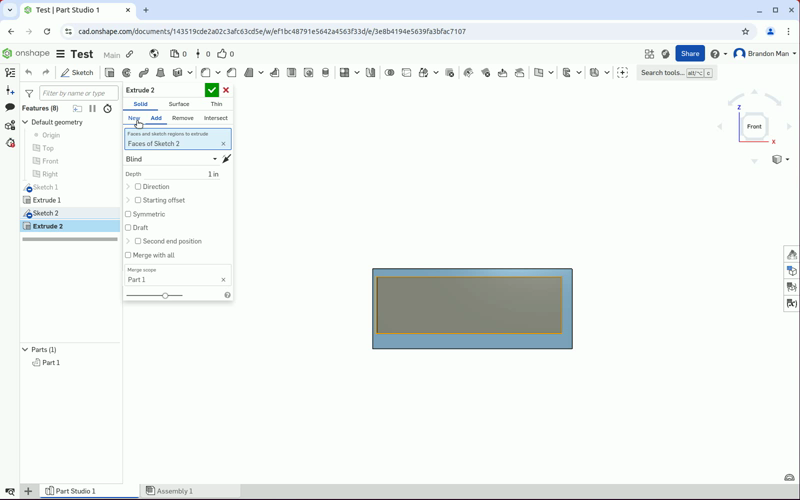
click(137, 120)
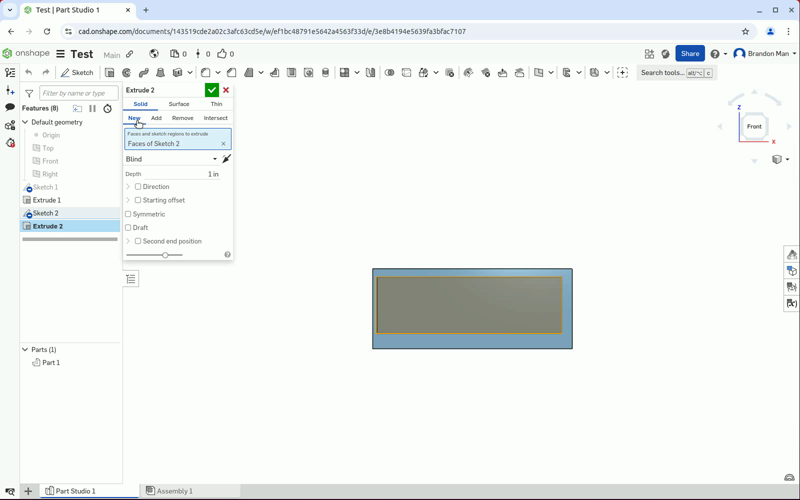
key(tab, 4)
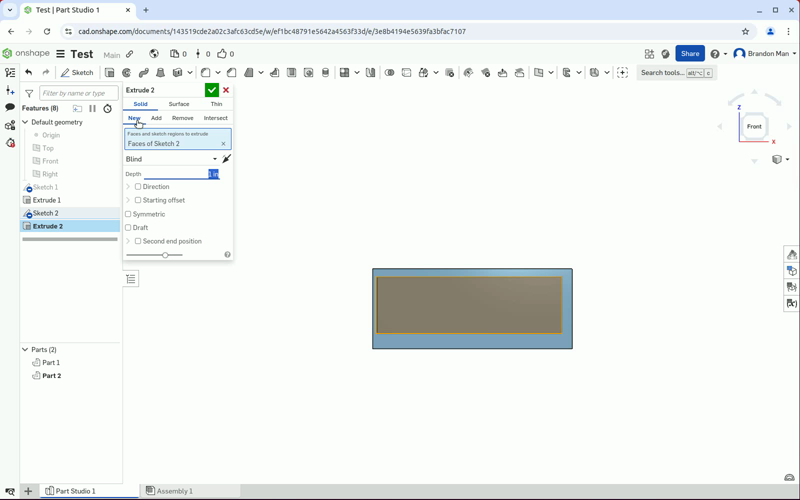
text(2.648)
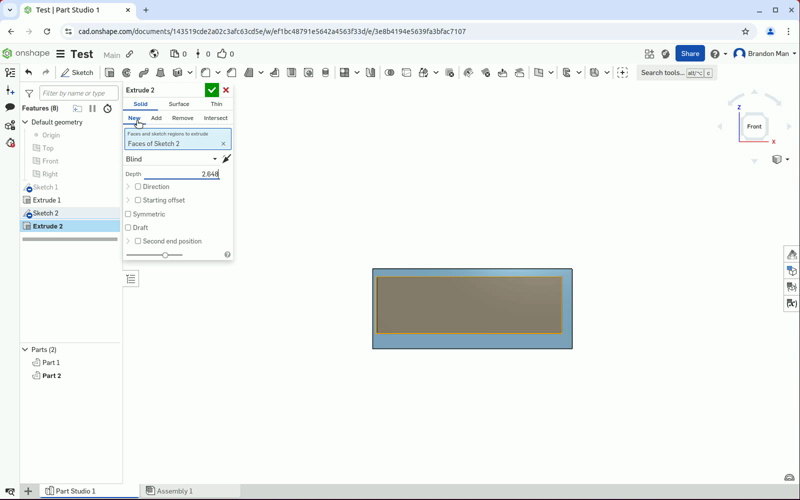
key(enter)
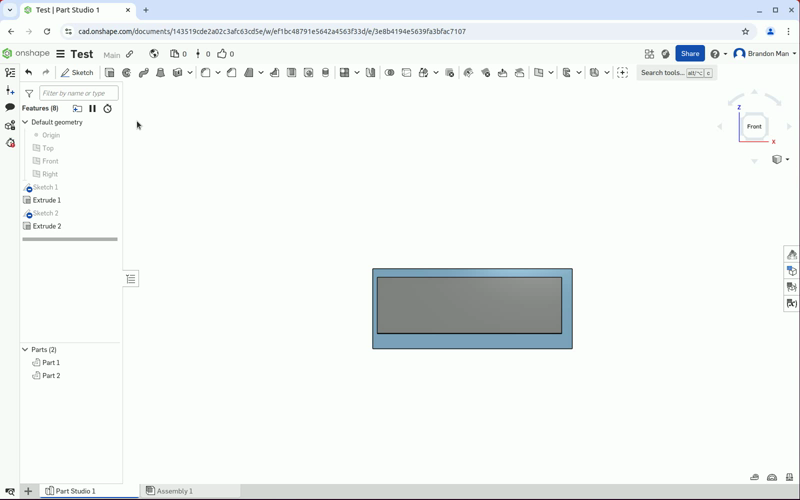
key(shift+h)
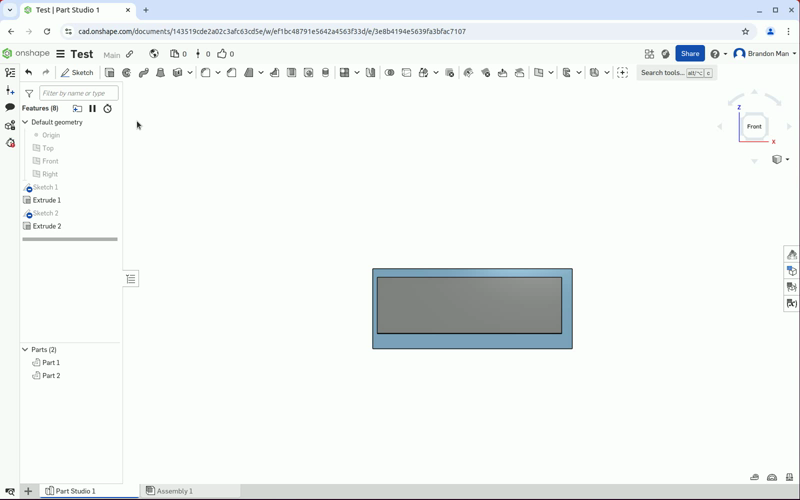
key(shift+h)
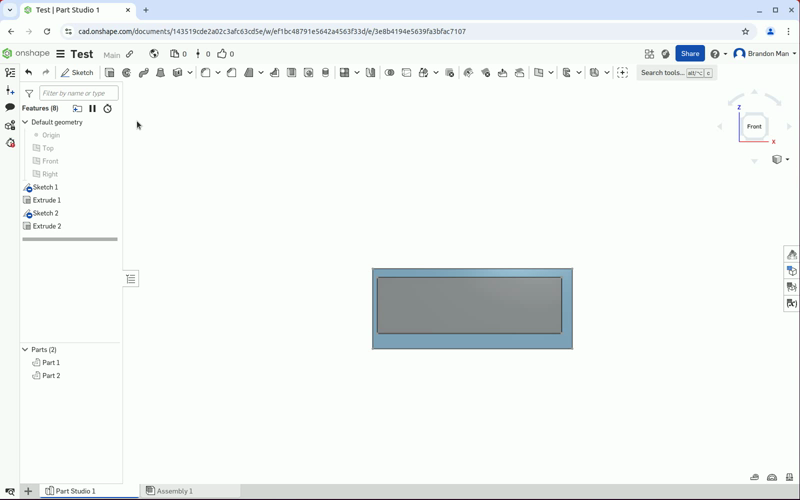
key(shift+7)
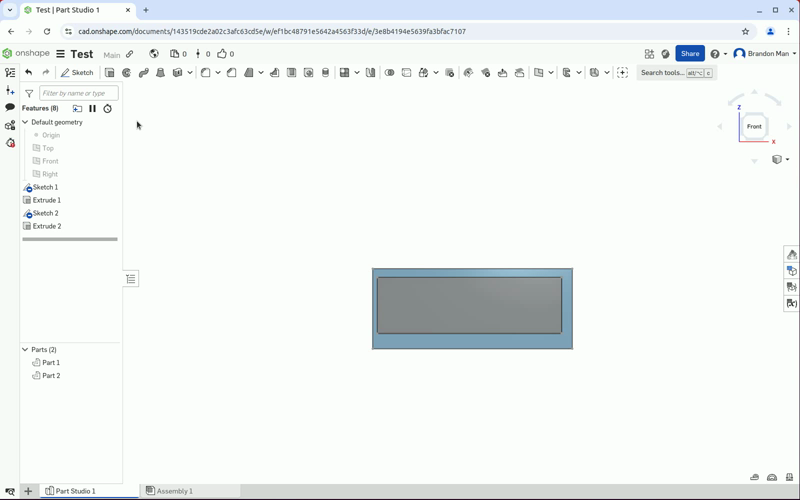
key(left, 2)
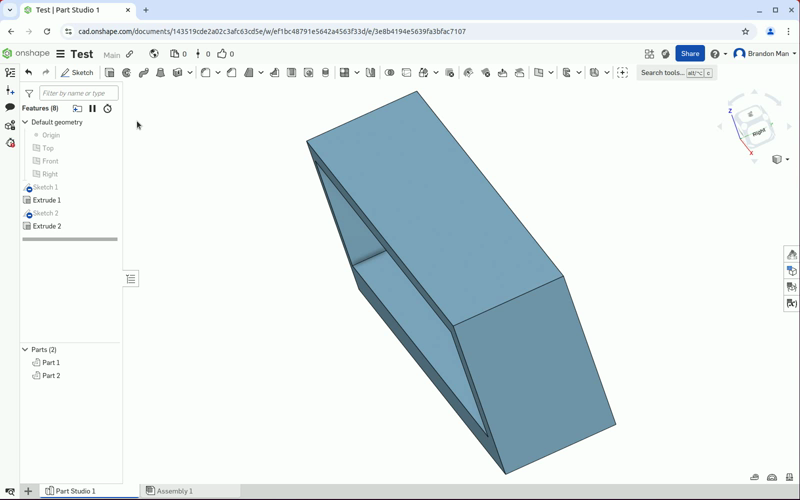
key(down, 2)
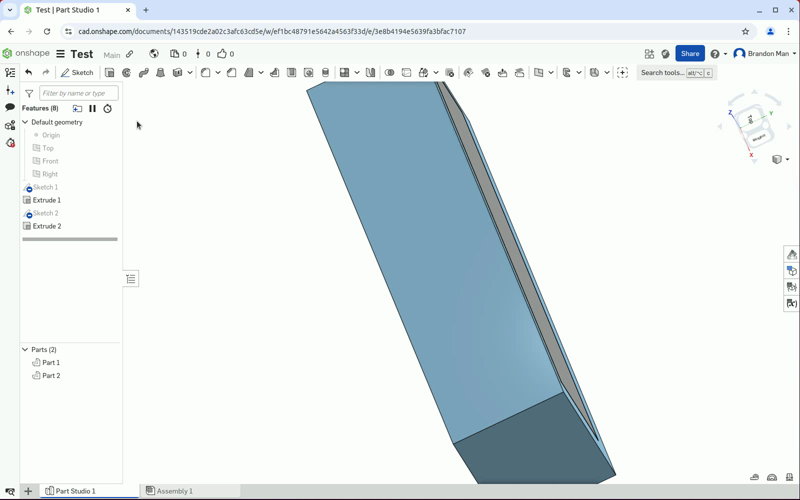
key(up, 2)
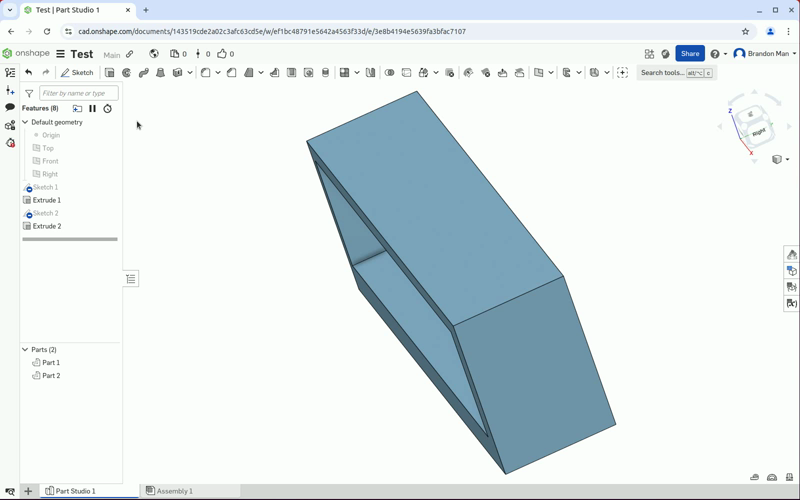
key(right, 2)
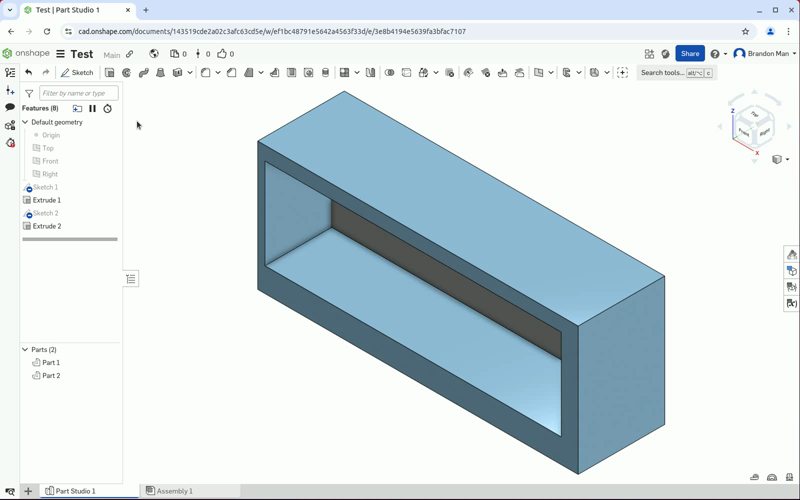
mouse_move(73, 189)
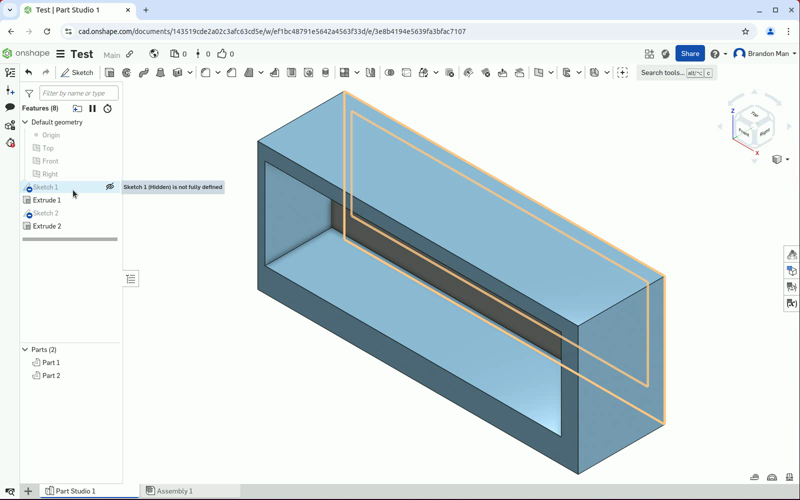
click(73, 189)